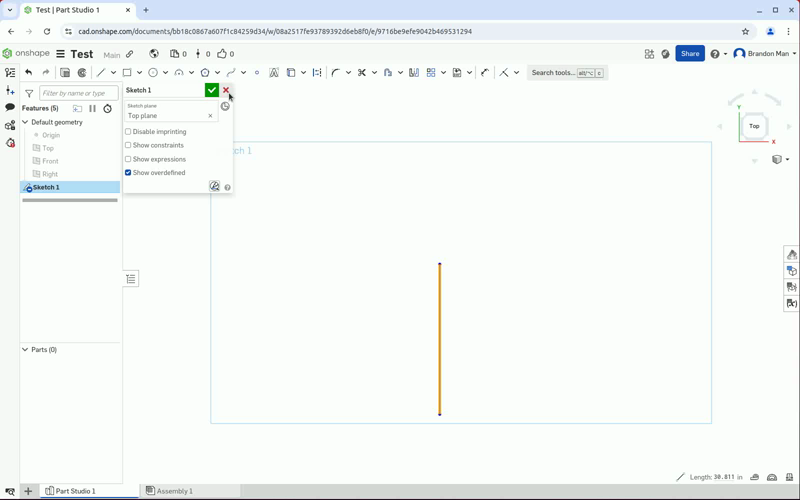
key(shift+h)
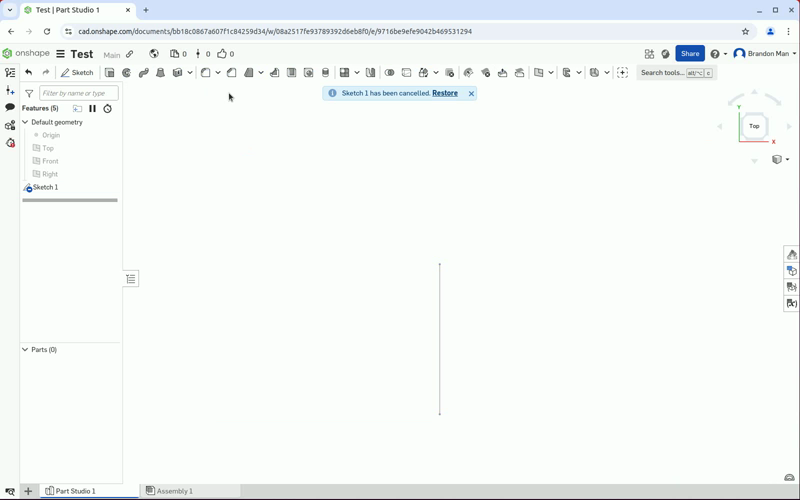
key(shift+s)
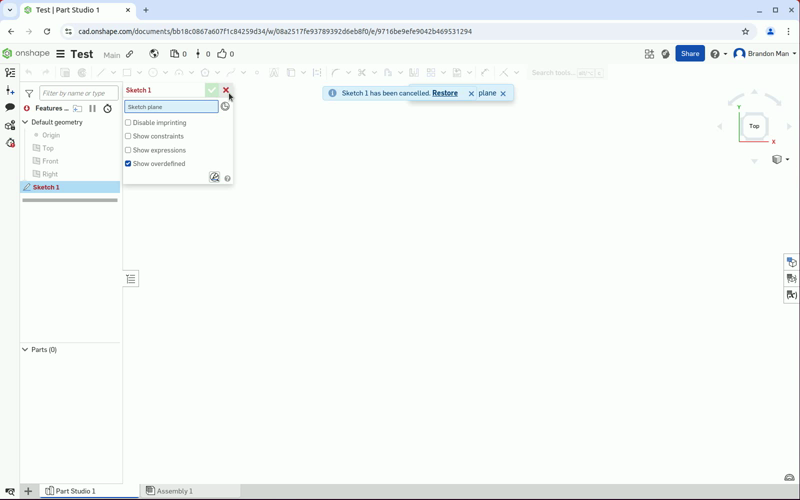
mouse_move(73, 150)
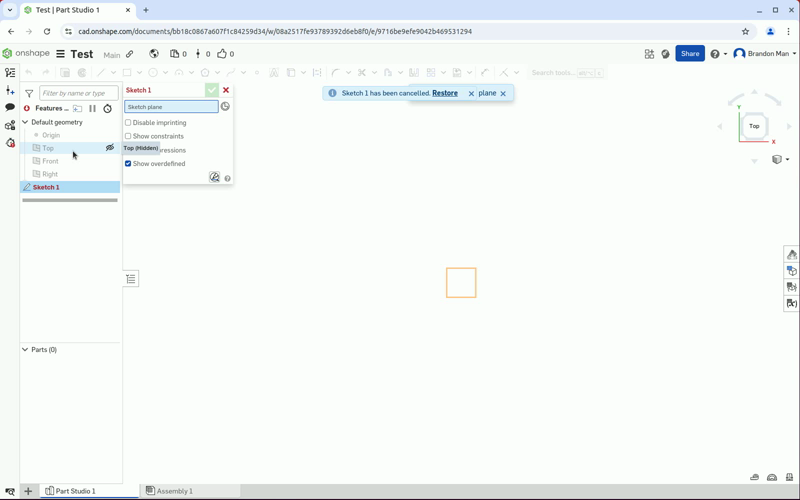
click(73, 150)
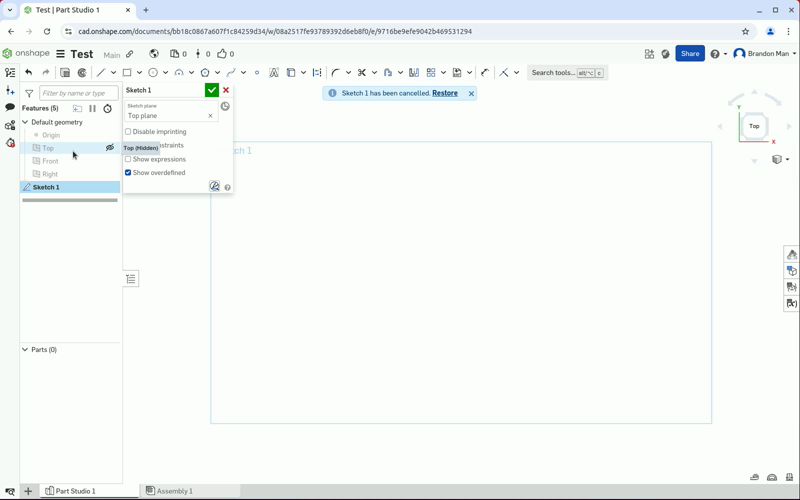
mouse_move(73, 352)
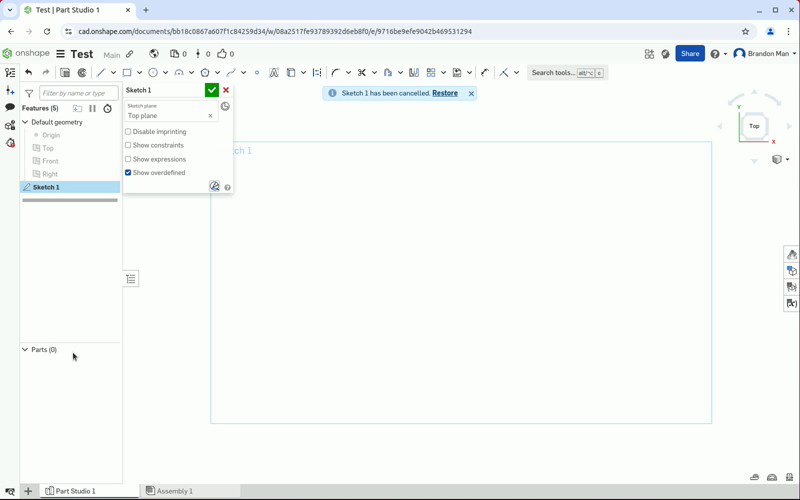
key(y)
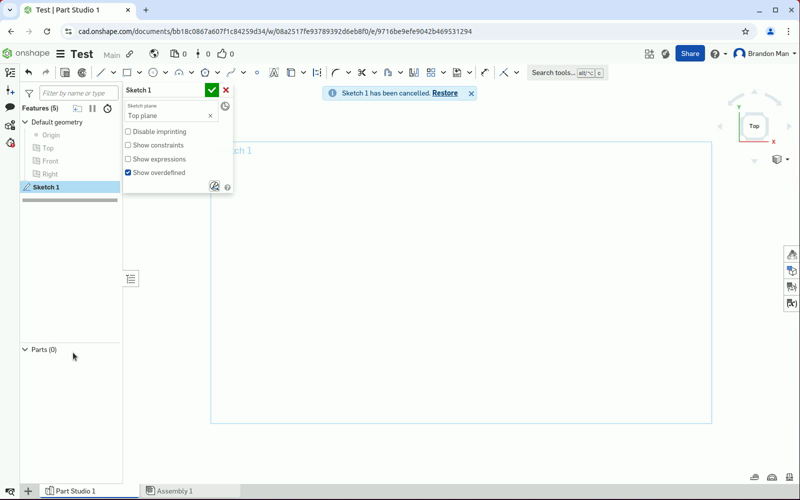
key(l)
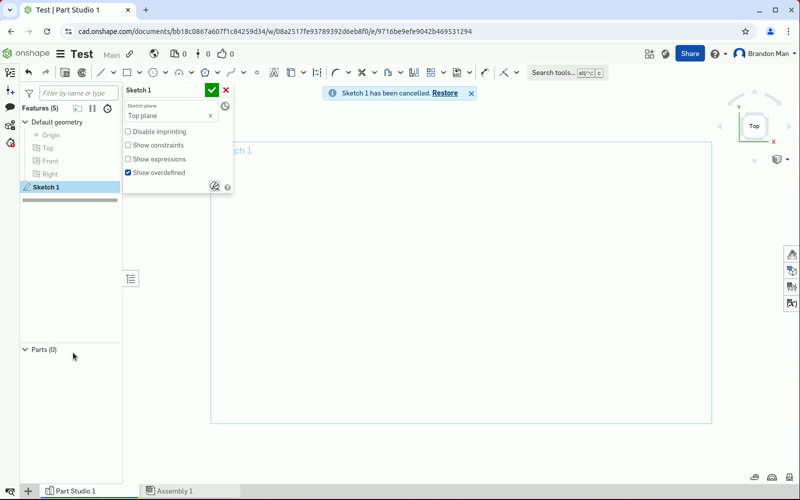
key_down(shift)
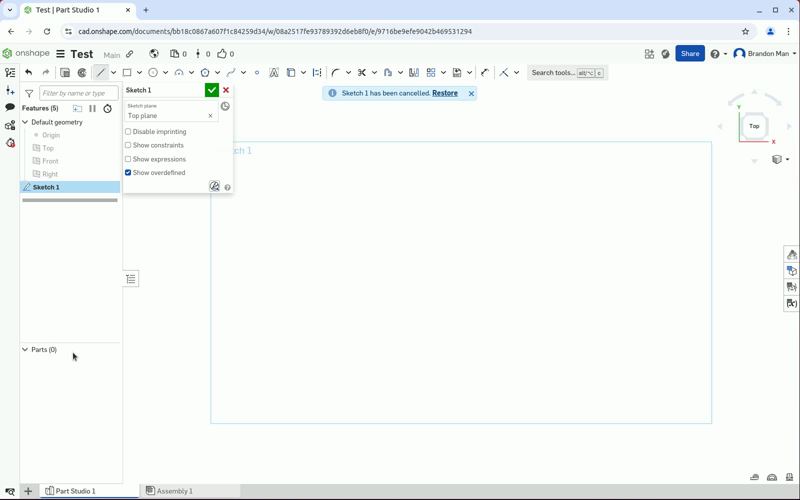
mouse_move(348, 298)
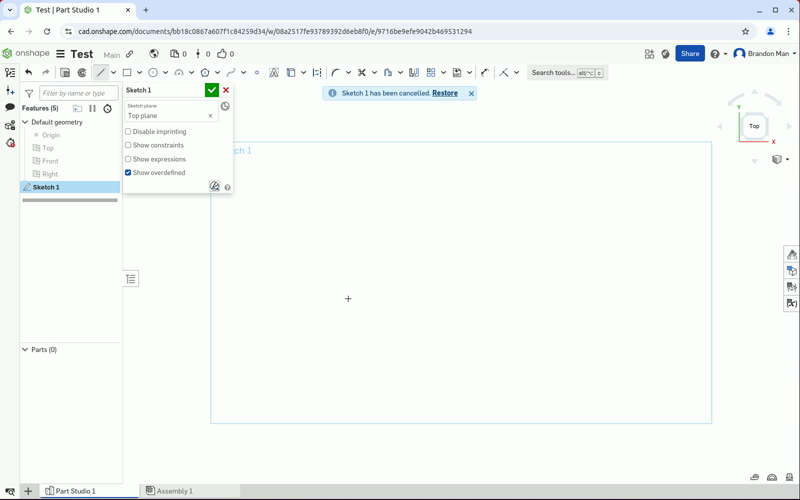
click(348, 298)
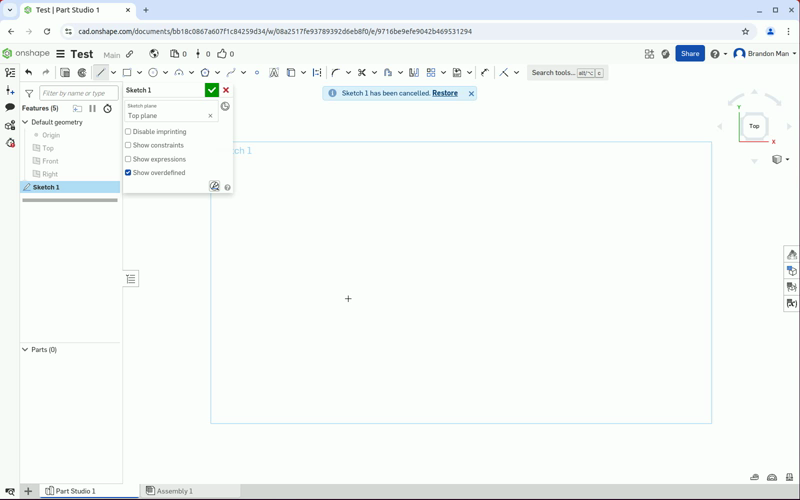
key_up(shift)
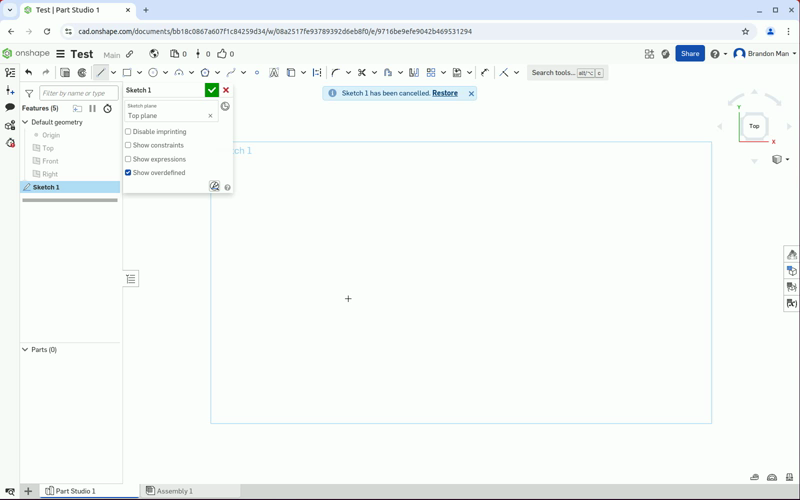
key_down(shift)
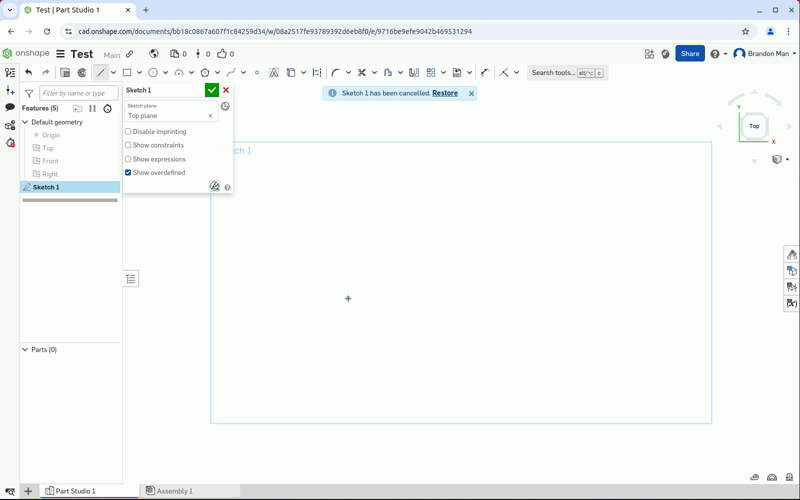
mouse_move(539, 298)
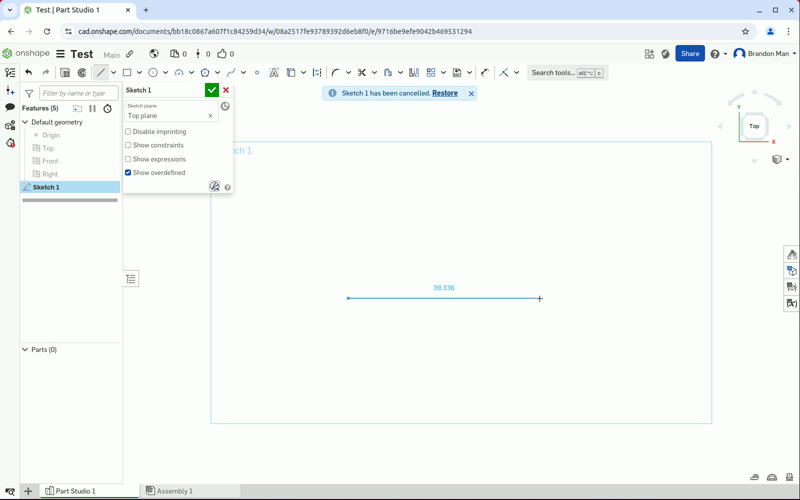
click(539, 298)
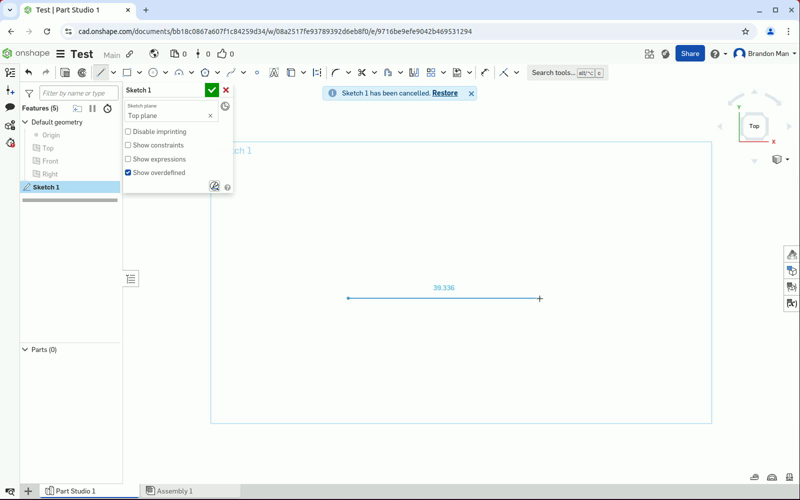
key_up(shift)
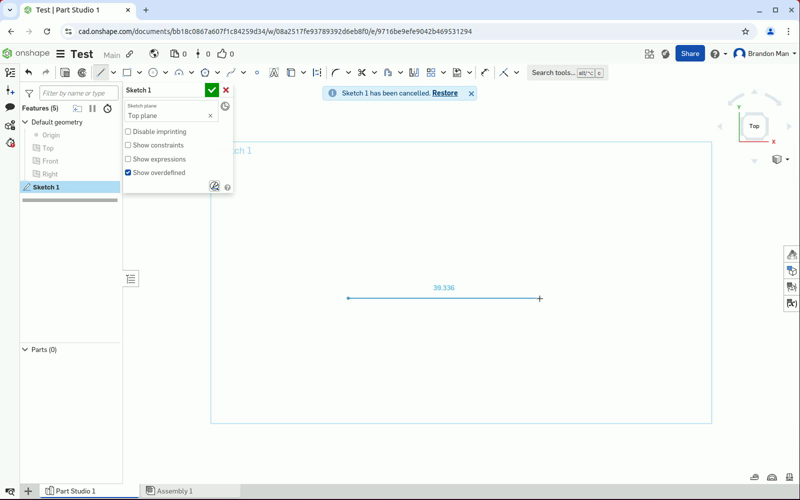
key_down(shift)
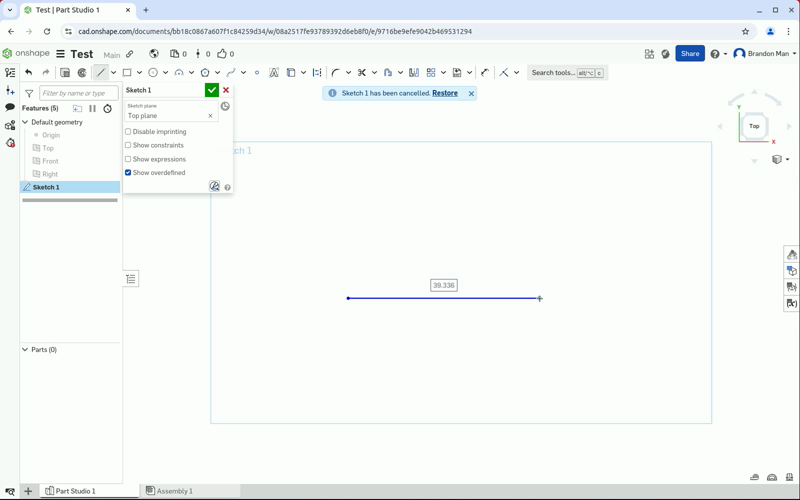
mouse_move(539, 171)
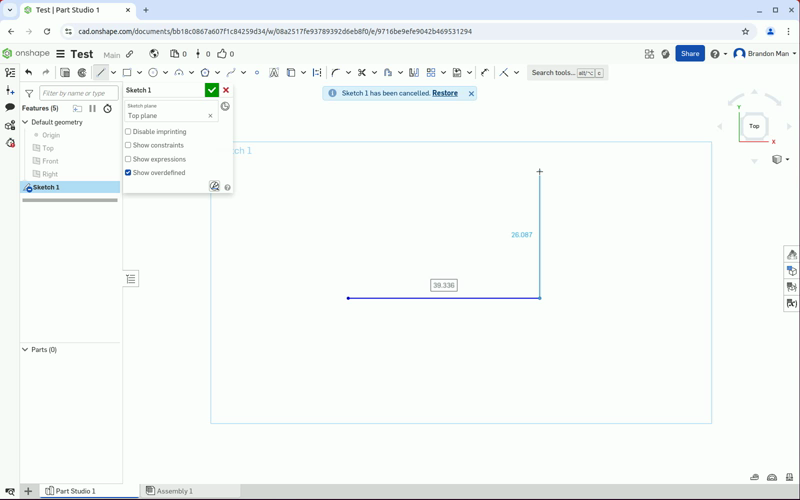
click(539, 171)
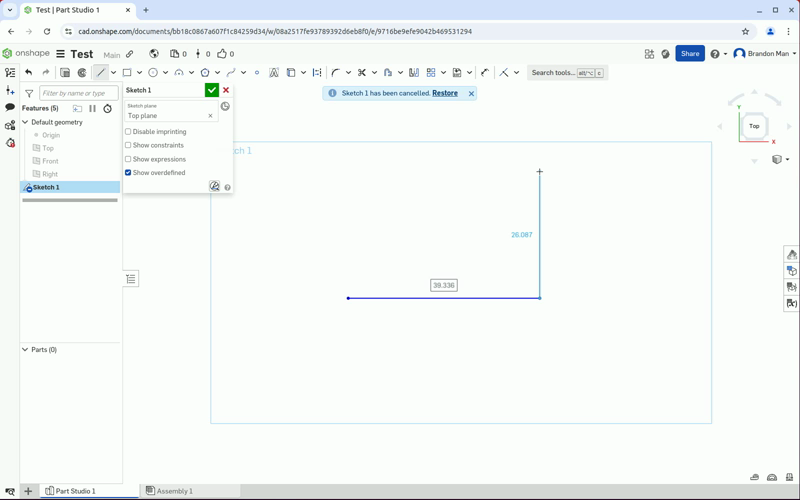
key_up(shift)
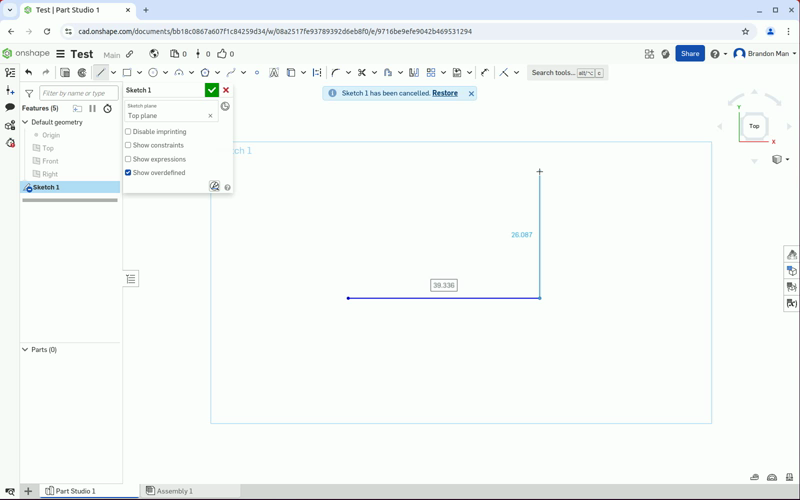
key_down(shift)
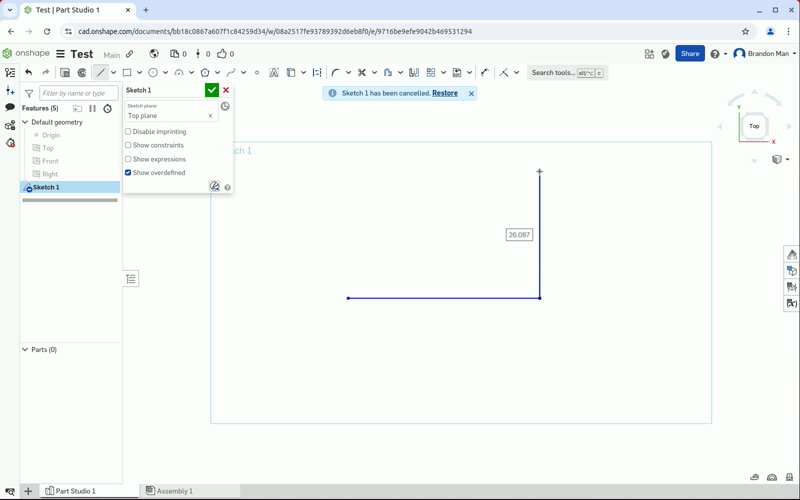
mouse_move(348, 171)
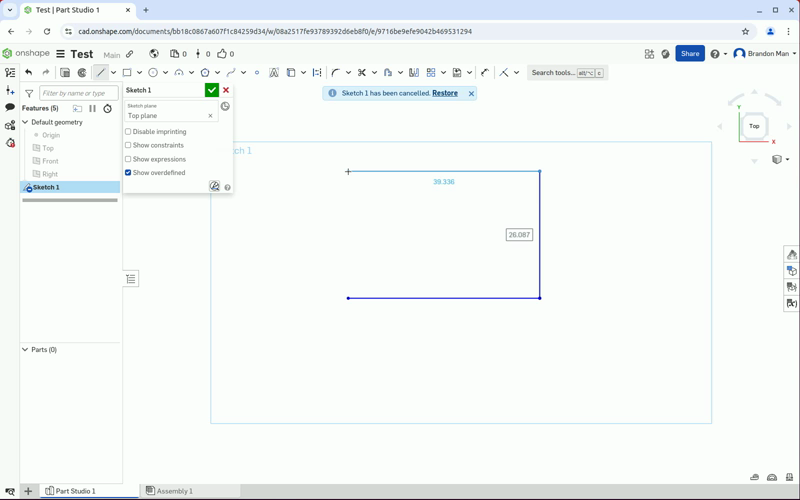
click(348, 171)
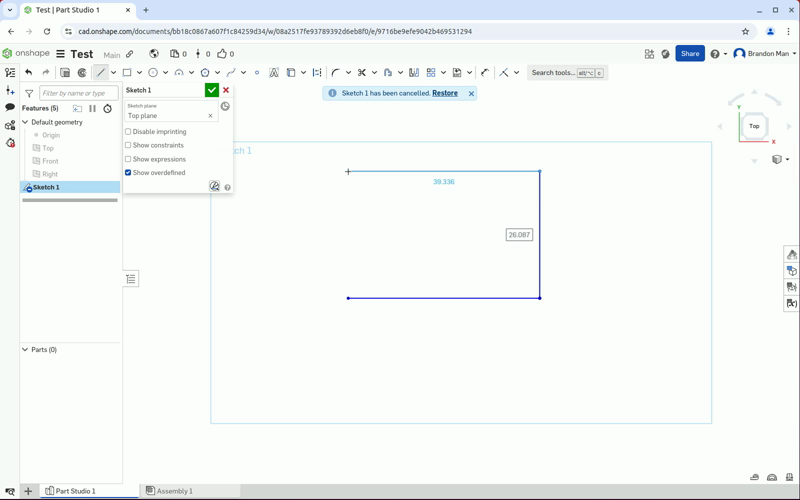
key_up(shift)
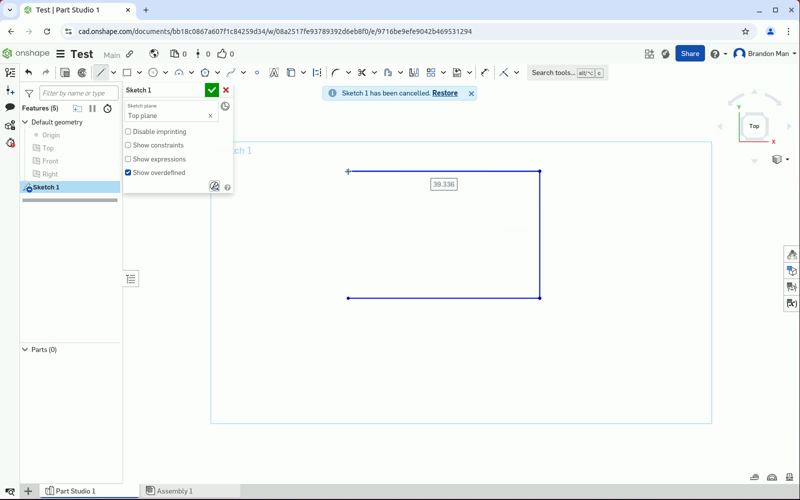
key_down(shift)
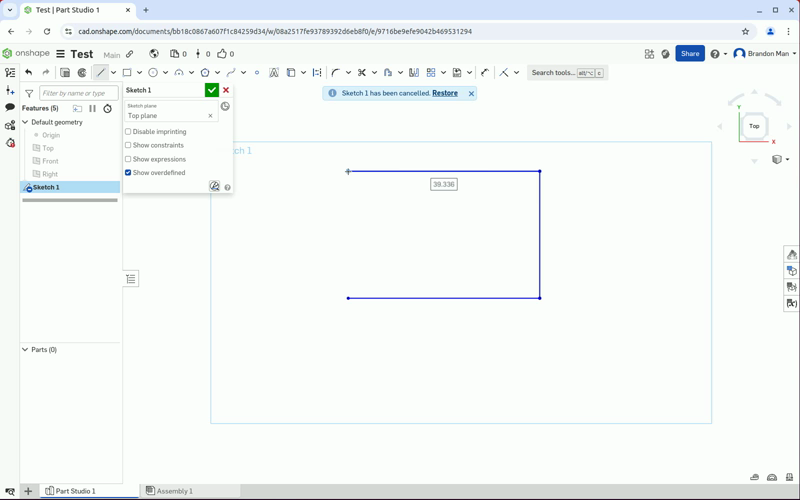
mouse_move(348, 298)
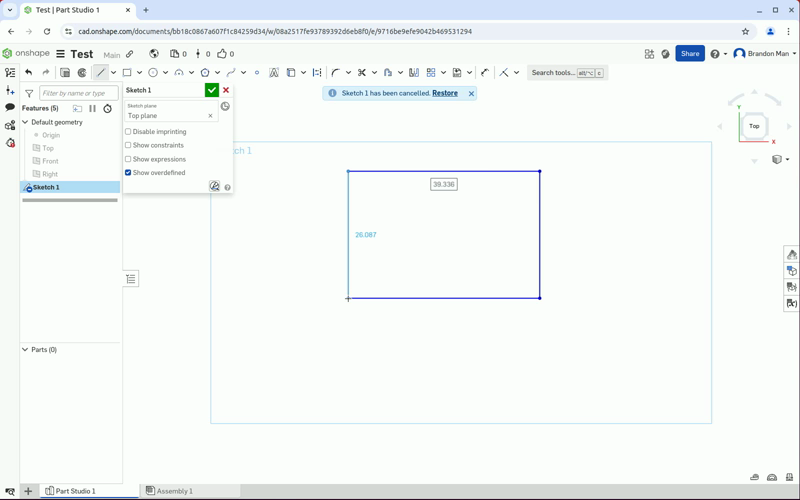
key_up(shift)
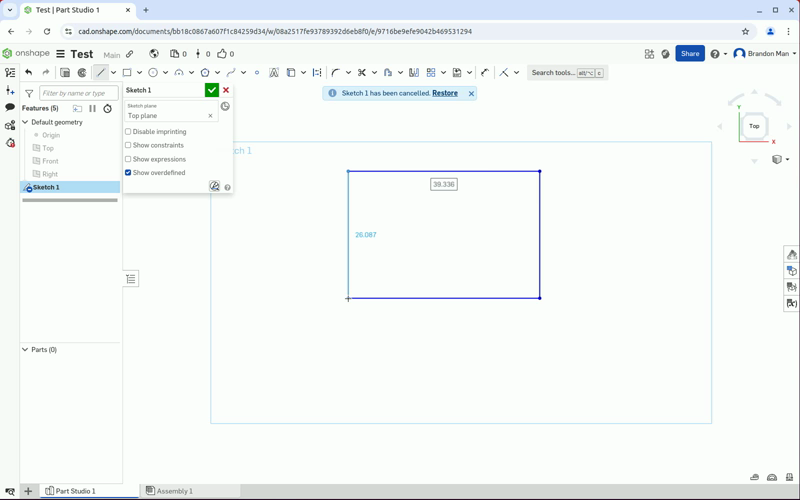
click(348, 298)
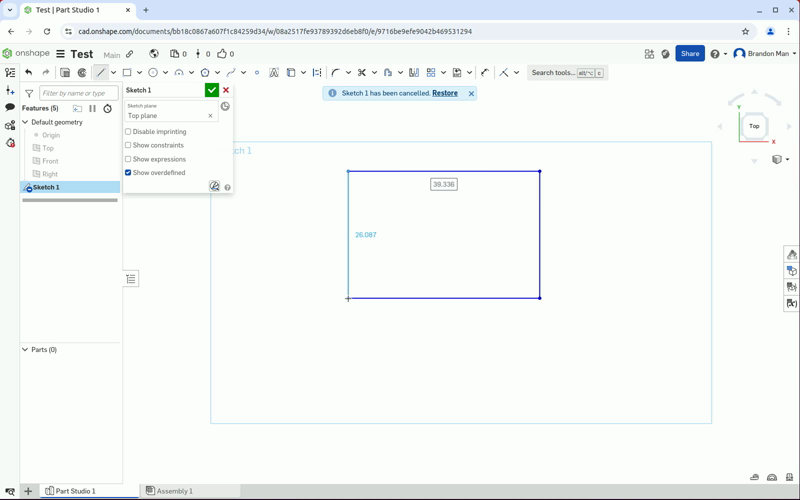
key(esc)
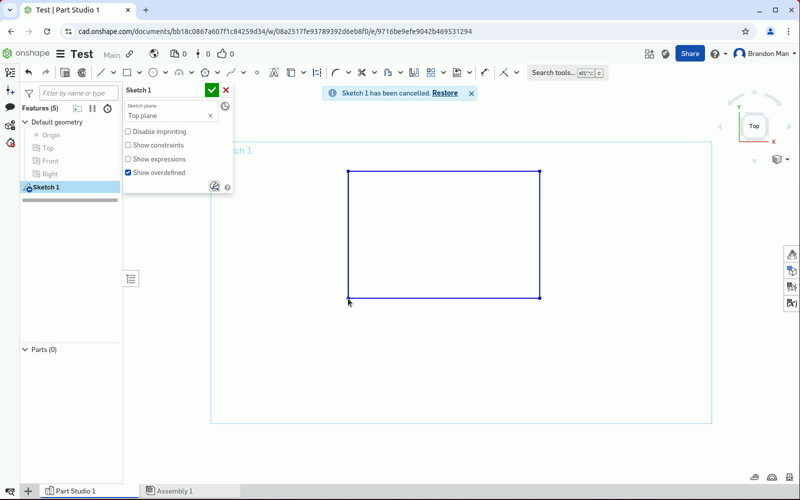
mouse_move(519, 220)
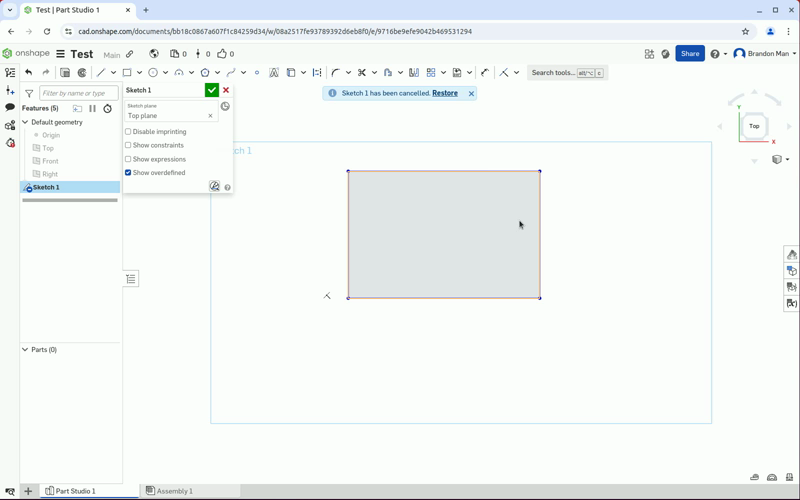
click(519, 220)
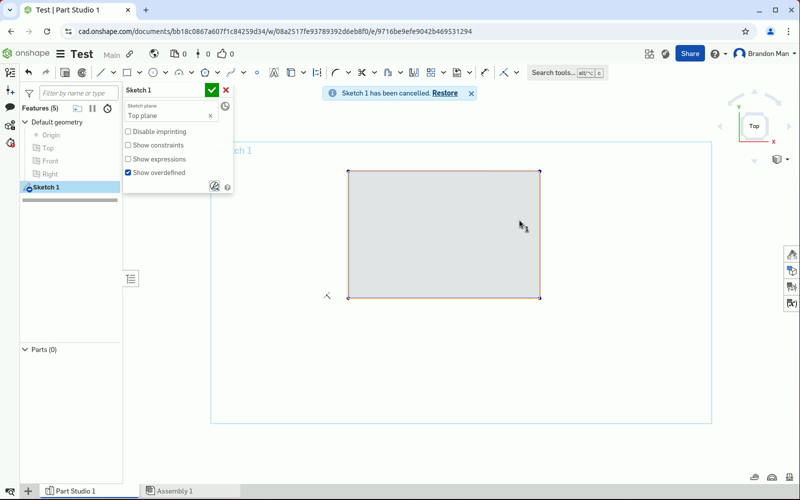
mouse_move(73, 352)
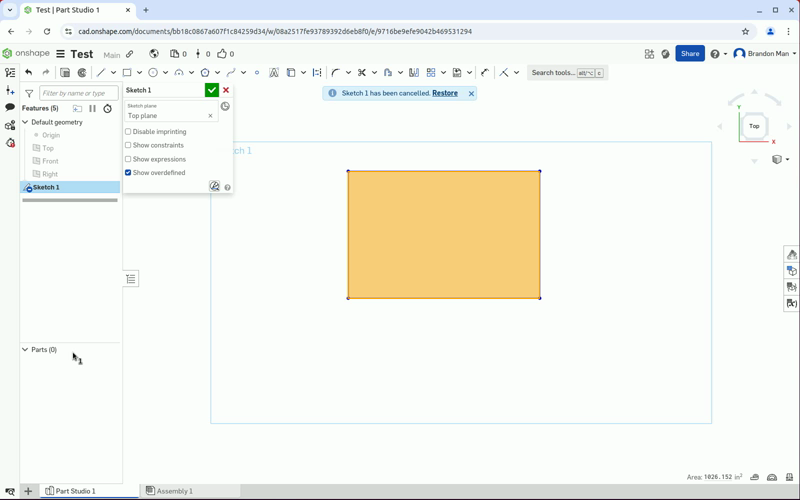
key(shift+y)
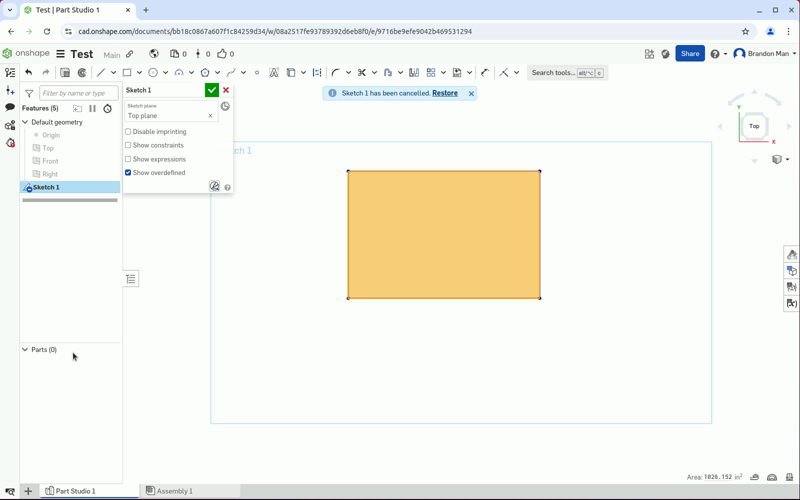
key(shift+e)
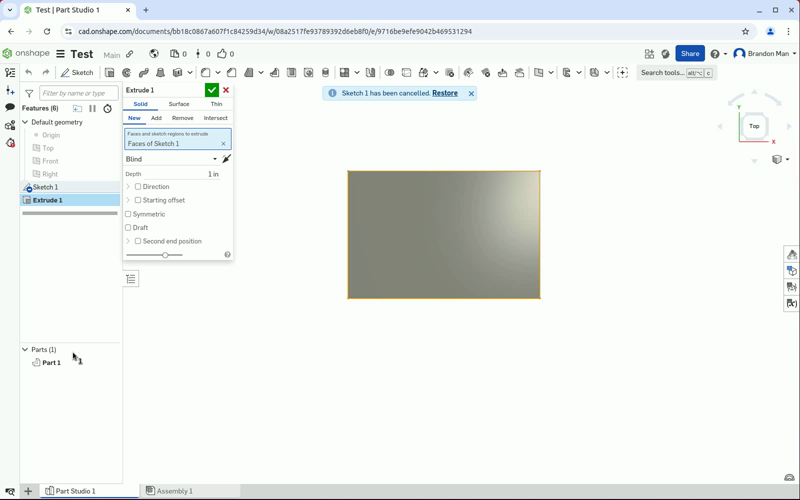
mouse_move(143, 106)
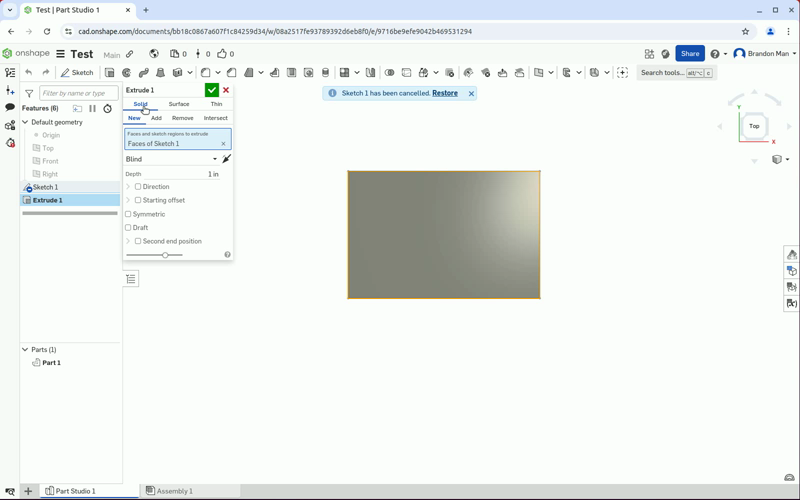
click(143, 106)
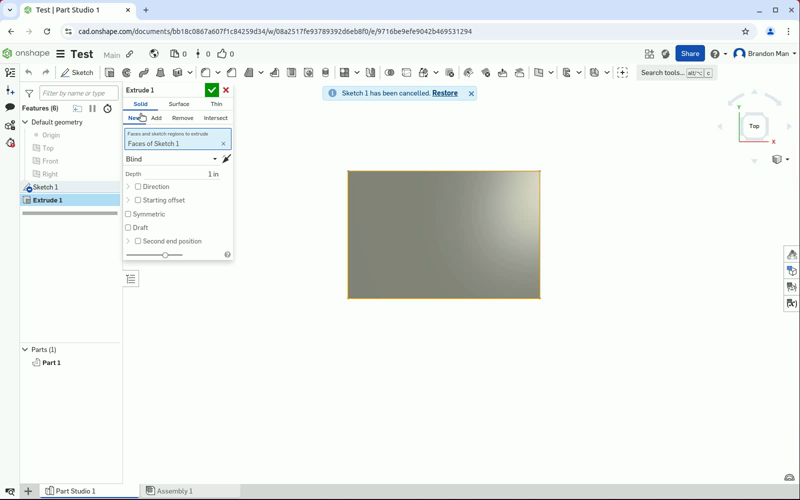
mouse_move(137, 120)
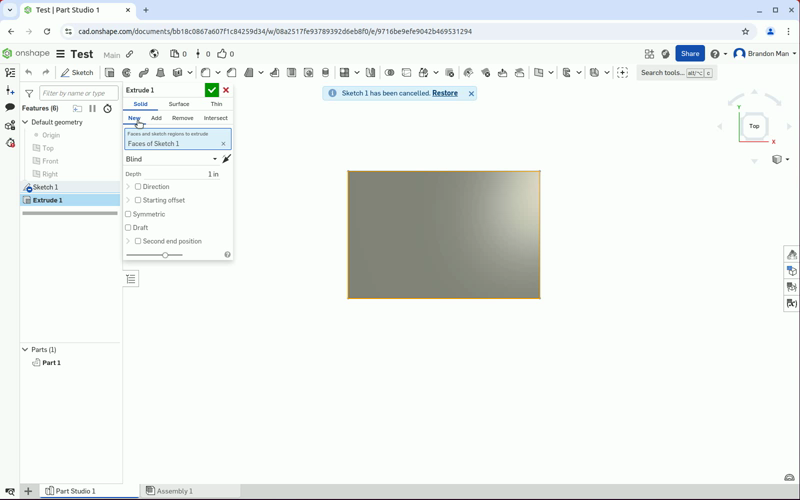
click(137, 120)
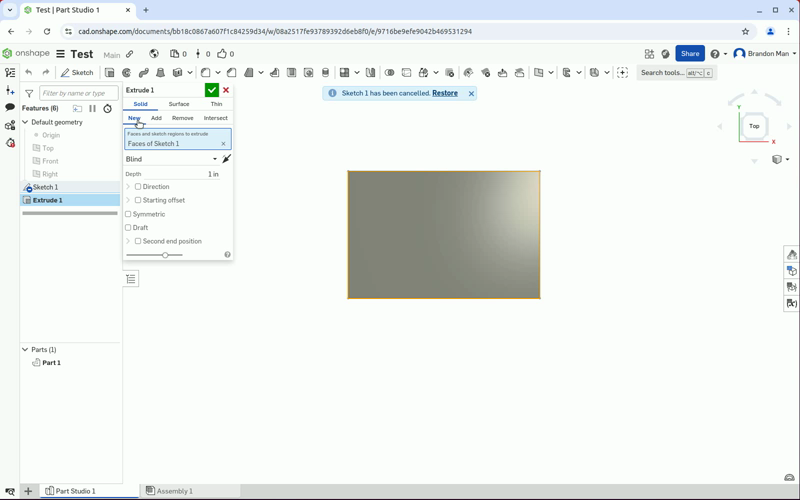
key(tab, 4)
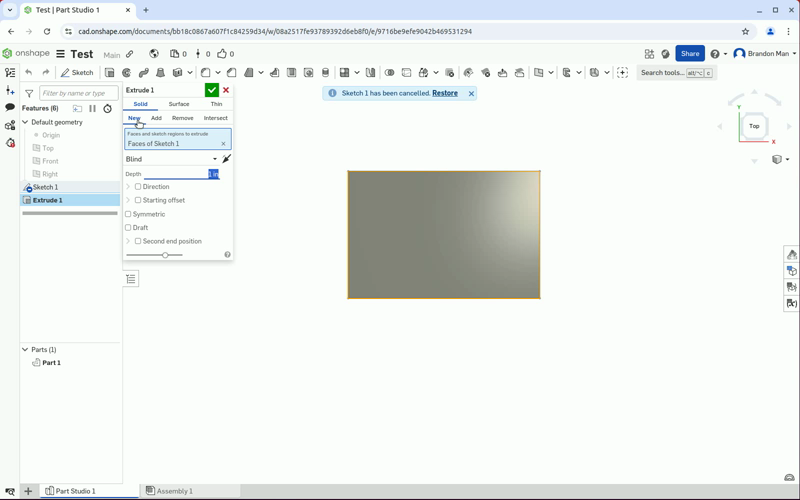
text(2.648)
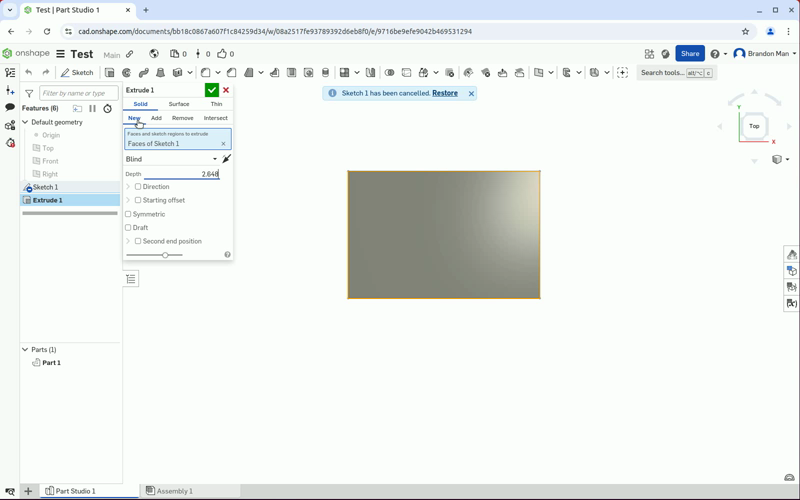
key(enter)
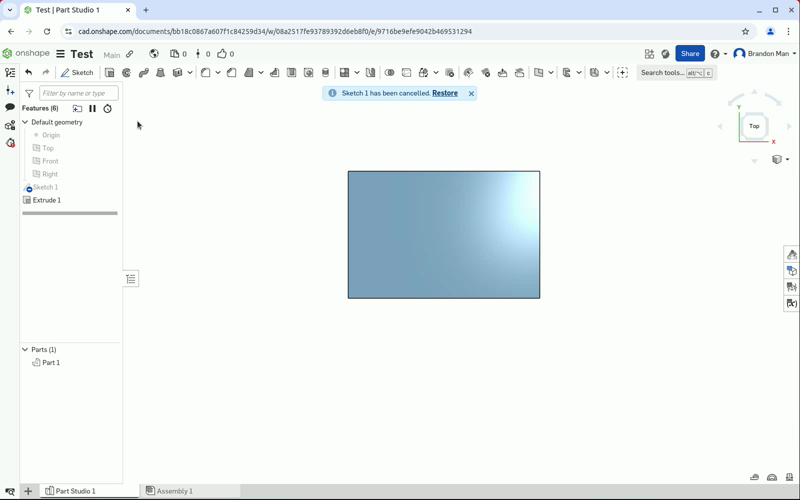
key(shift+h)
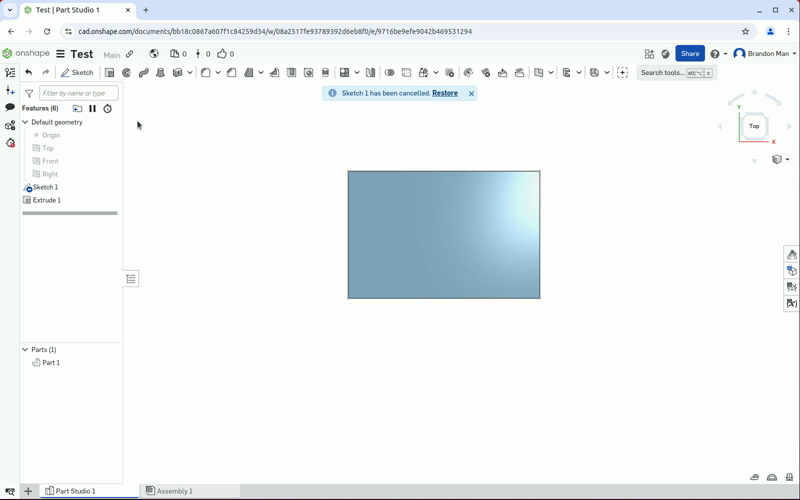
key(shift+h)
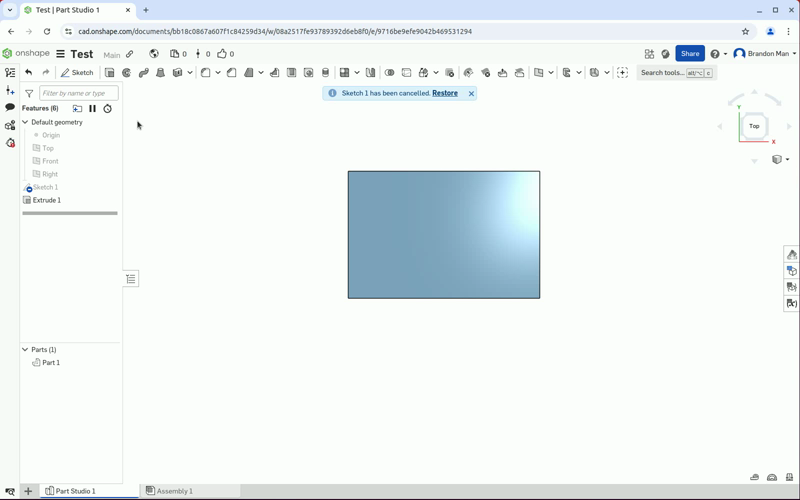
mouse_move(73, 189)
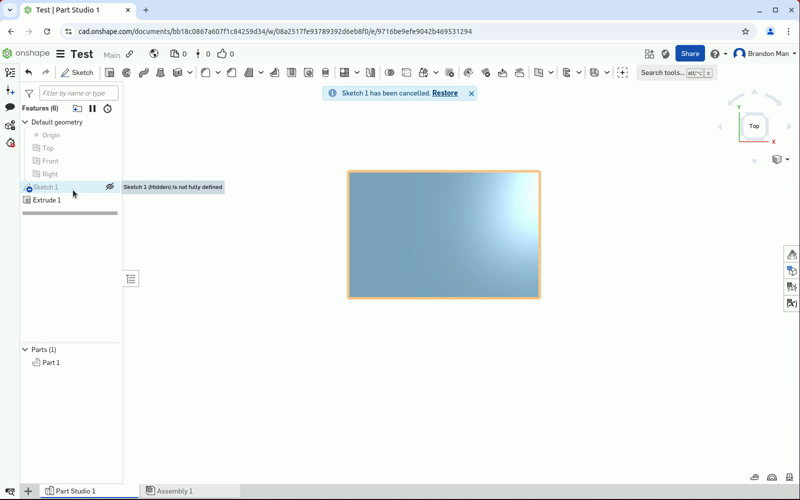
click(73, 189)
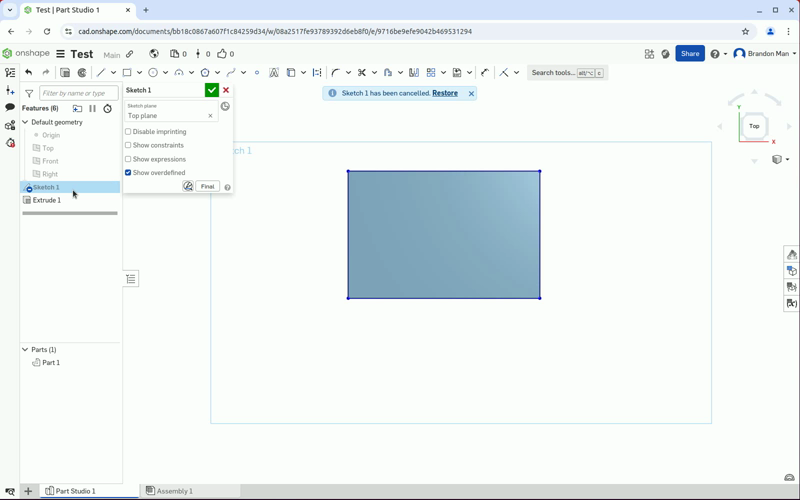
mouse_move(229, 92)
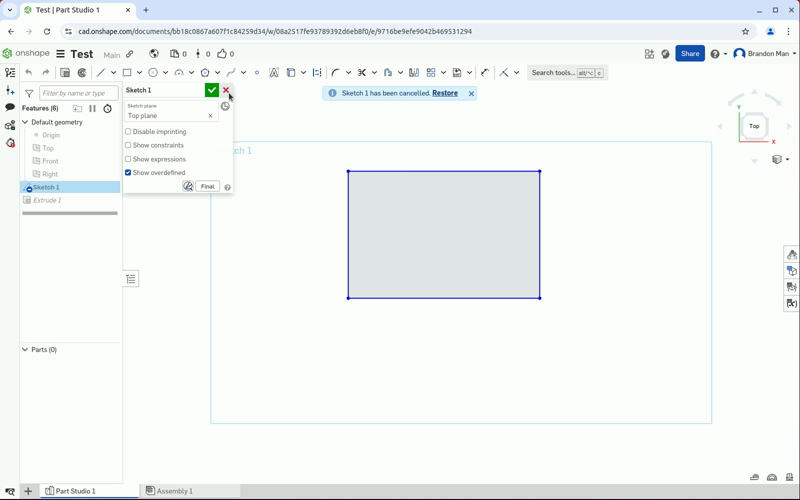
click(229, 92)
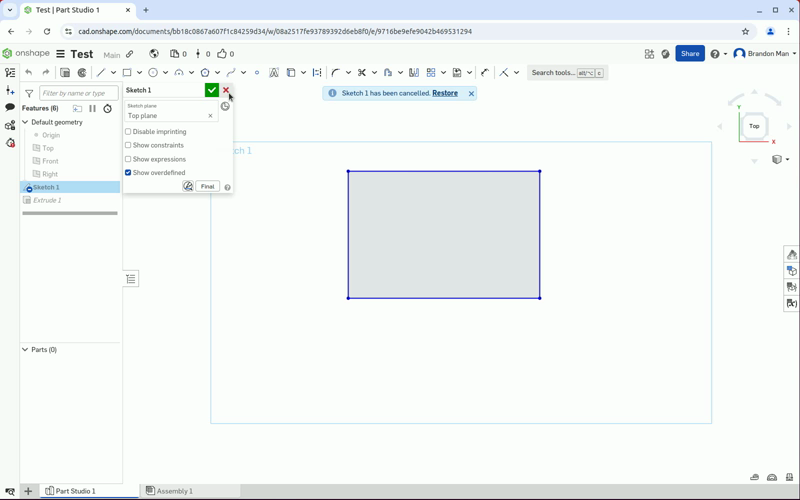
key(shift+s)
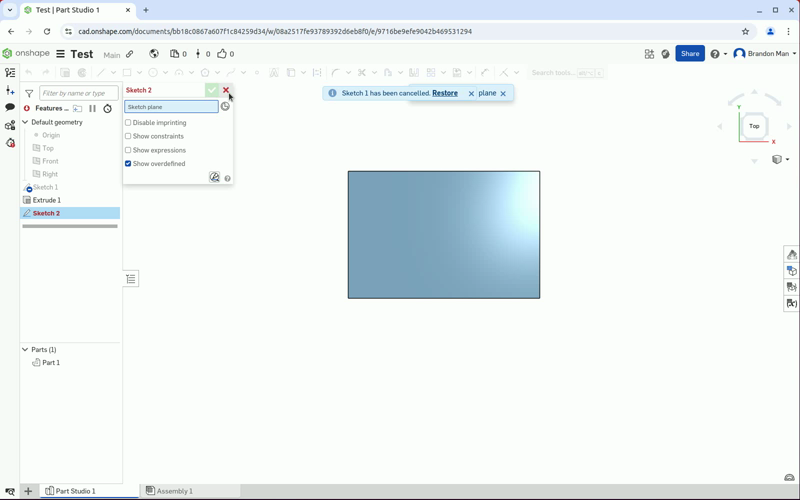
mouse_move(73, 150)
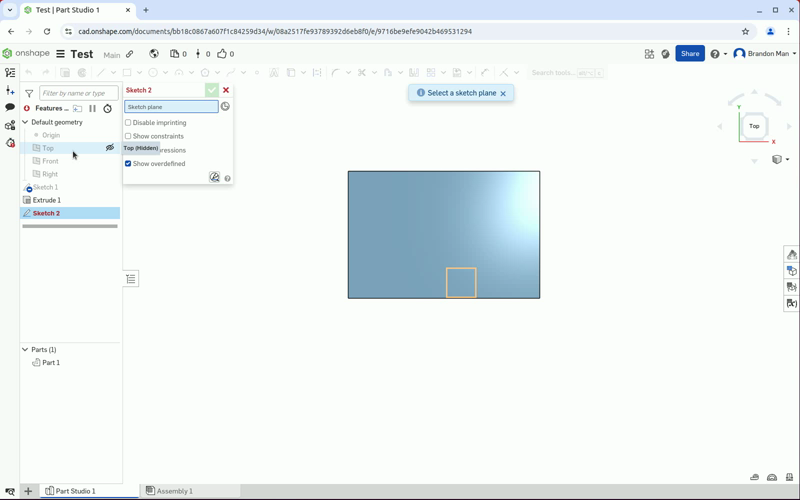
click(73, 150)
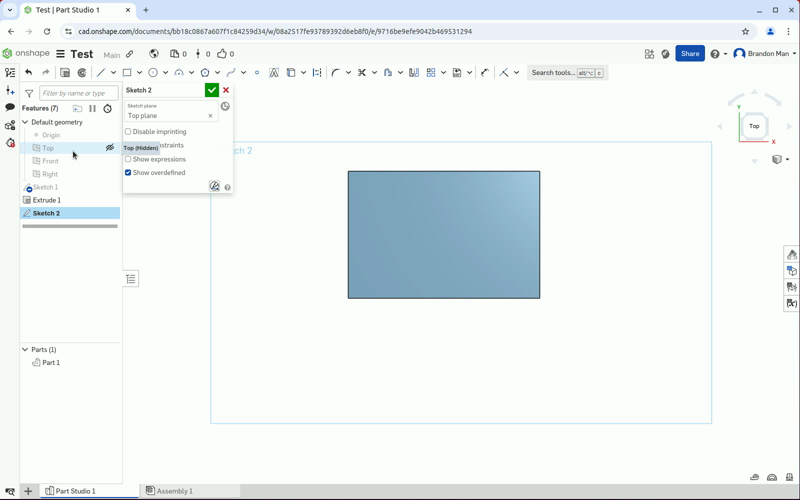
mouse_move(73, 352)
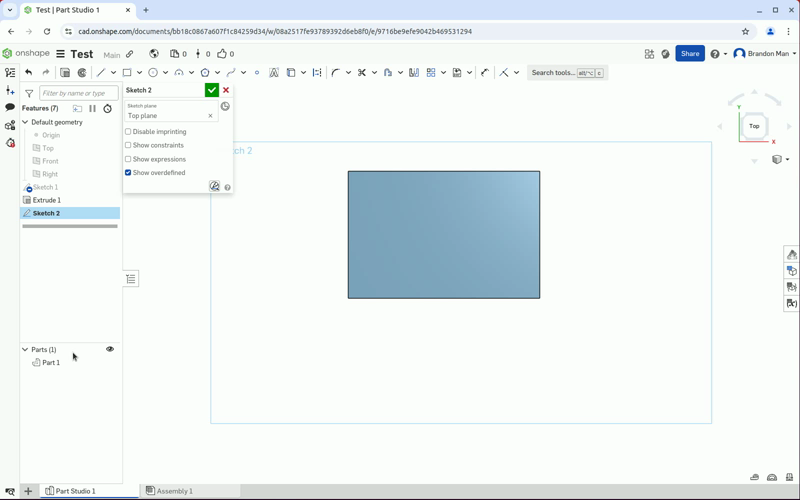
key(y)
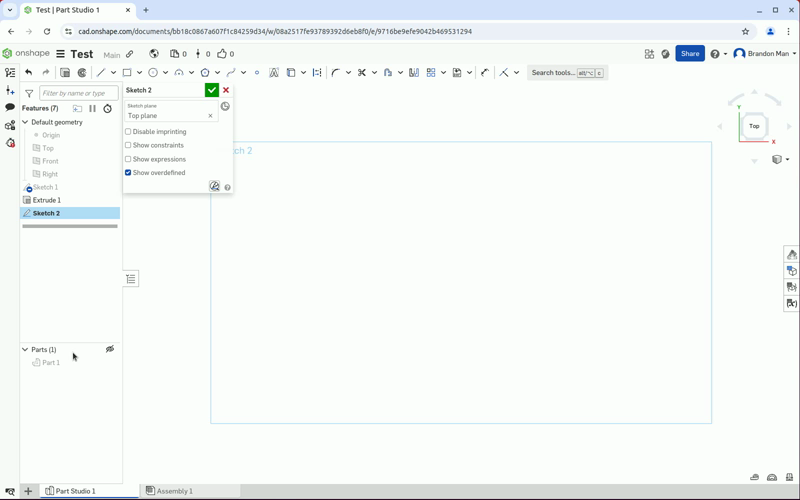
key(l)
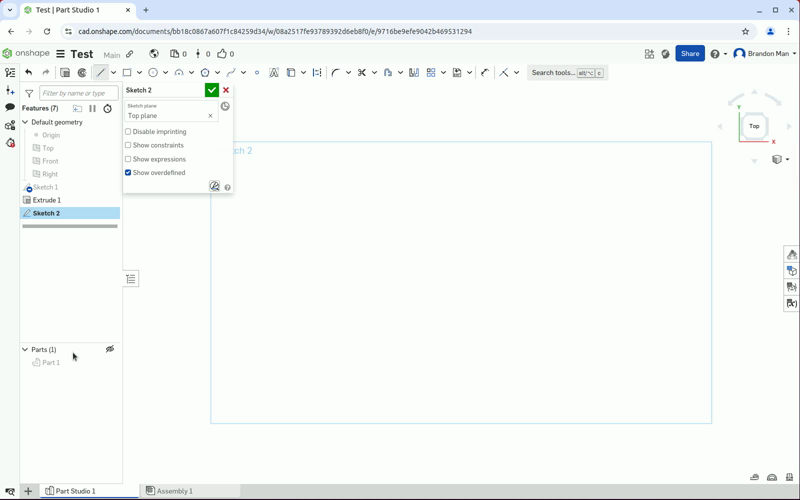
key_down(shift)
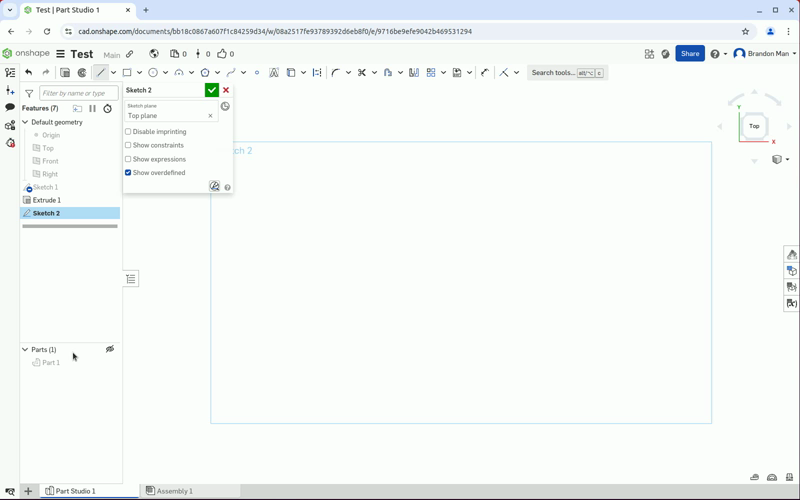
mouse_move(348, 298)
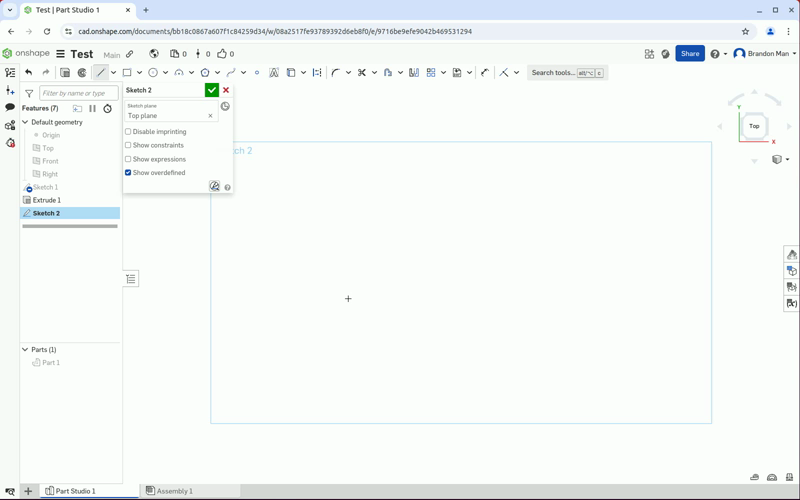
click(348, 298)
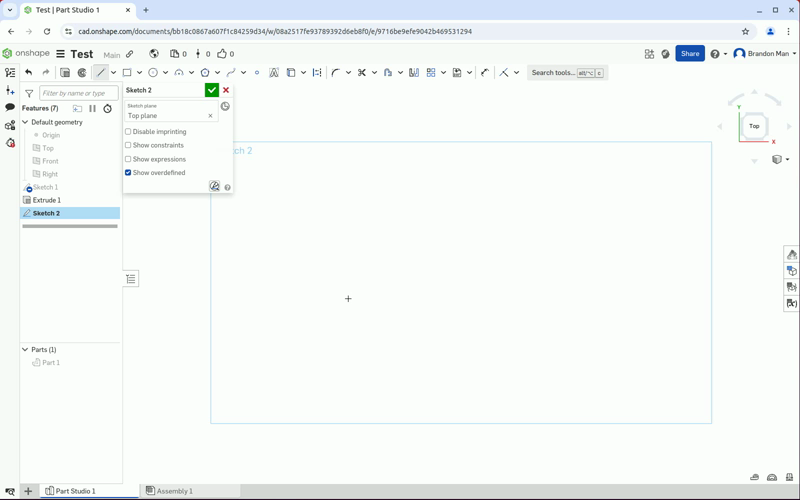
key_up(shift)
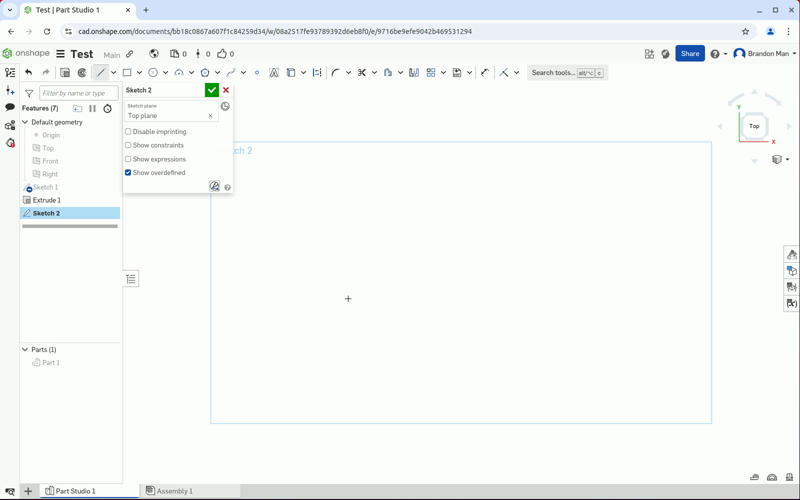
key_down(shift)
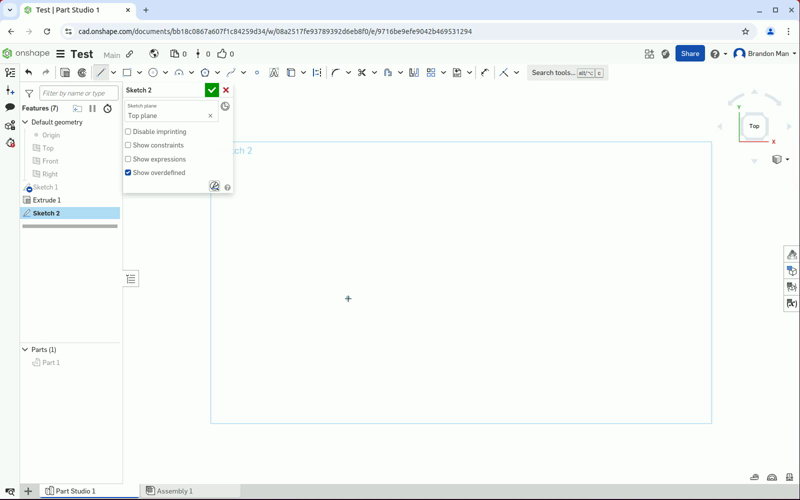
mouse_move(539, 298)
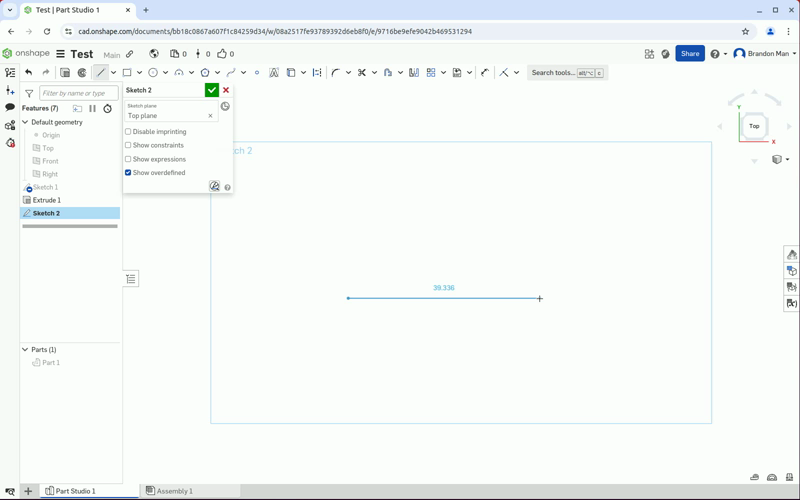
click(539, 298)
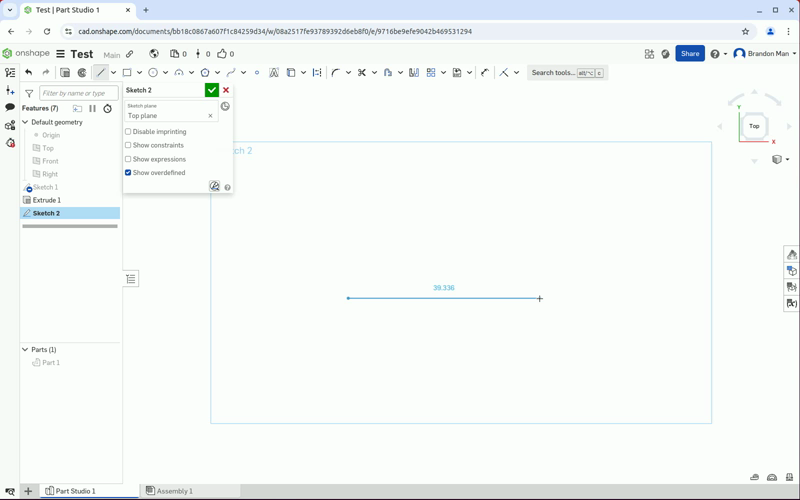
key_up(shift)
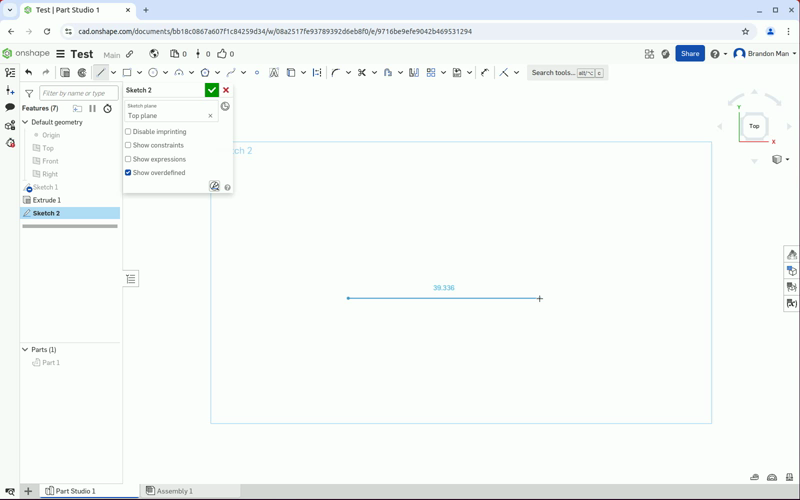
key_down(shift)
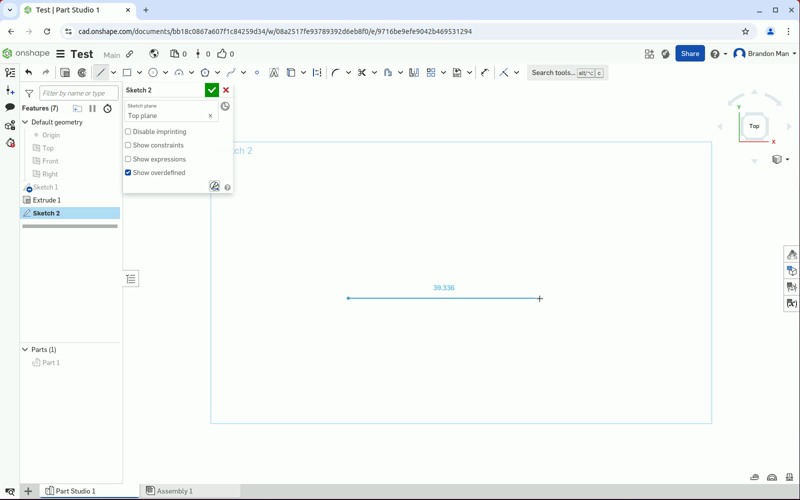
mouse_move(539, 171)
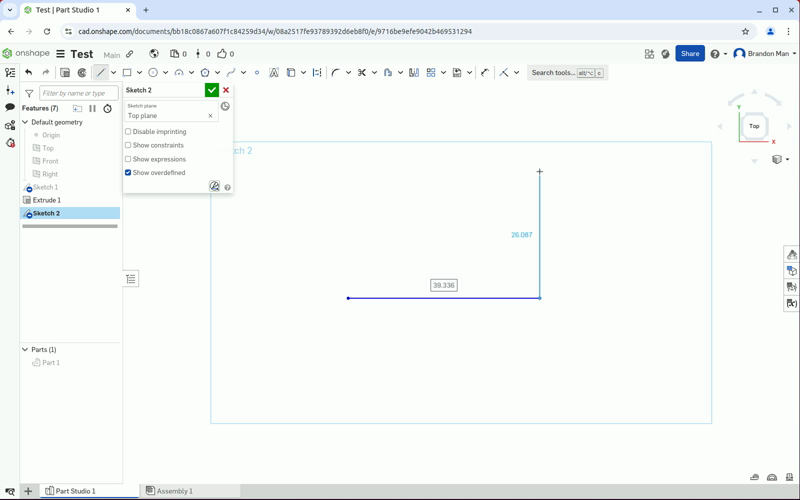
click(539, 171)
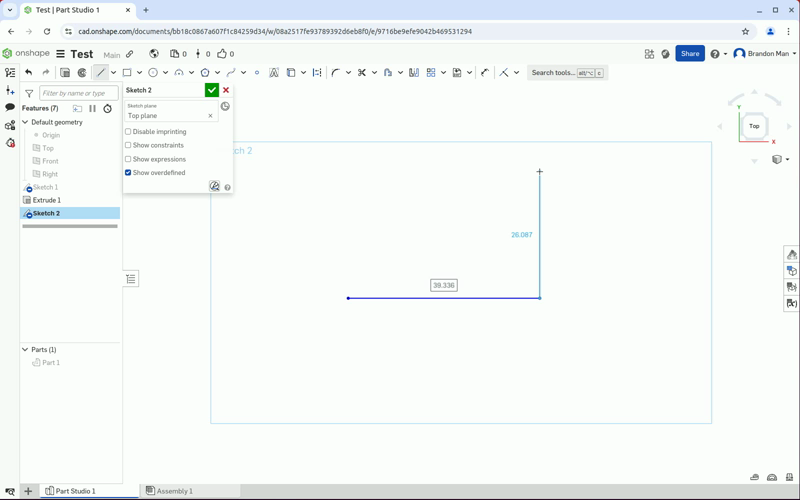
key_up(shift)
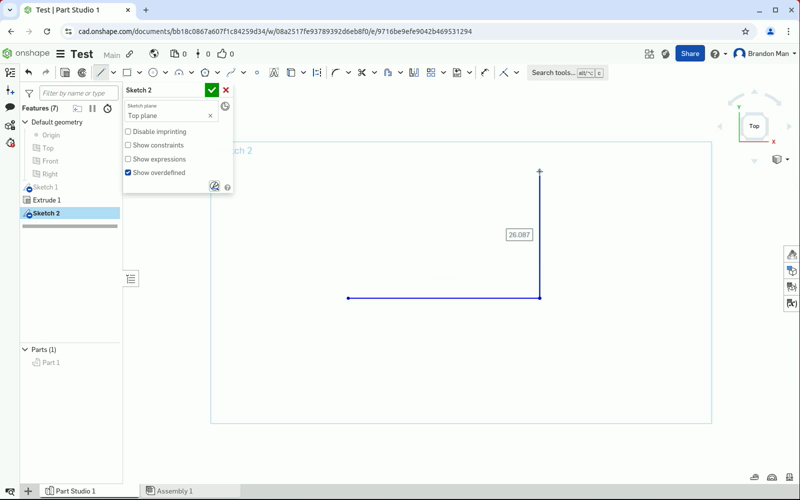
key_down(shift)
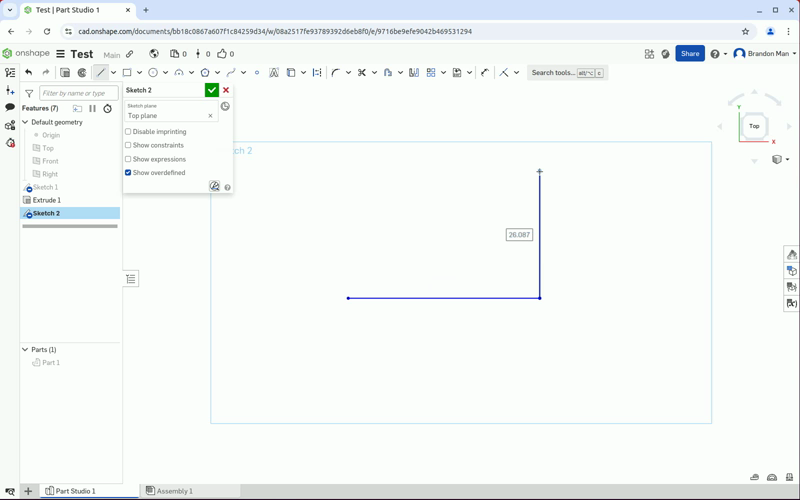
mouse_move(348, 171)
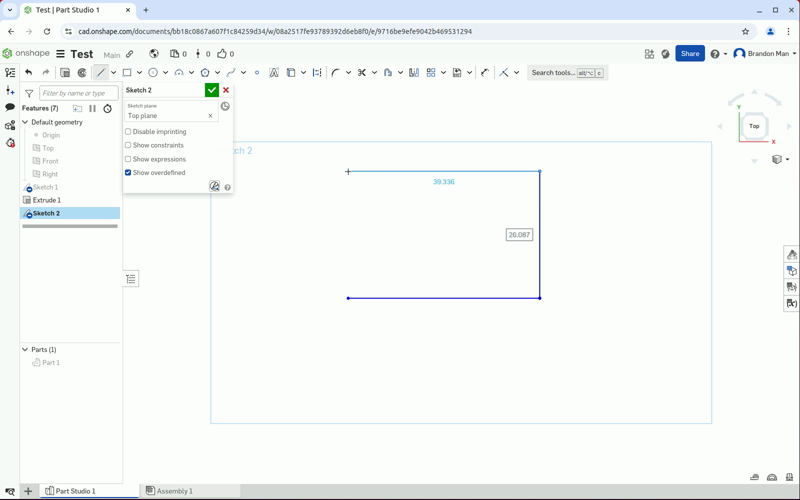
click(348, 171)
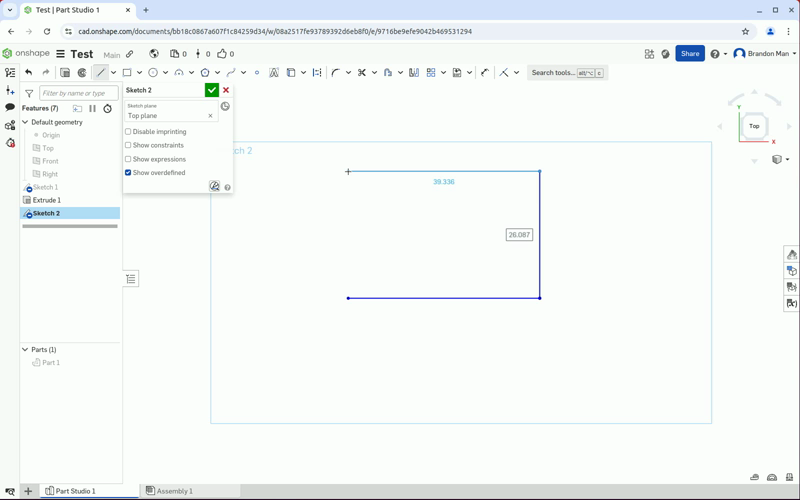
key_up(shift)
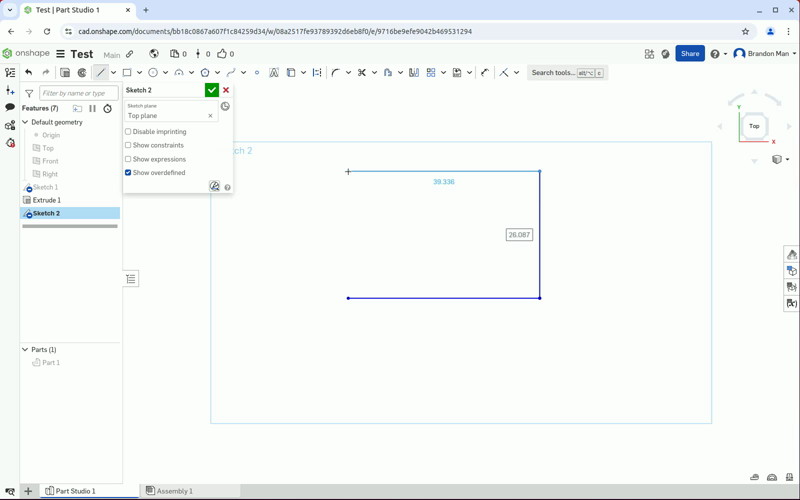
key_down(shift)
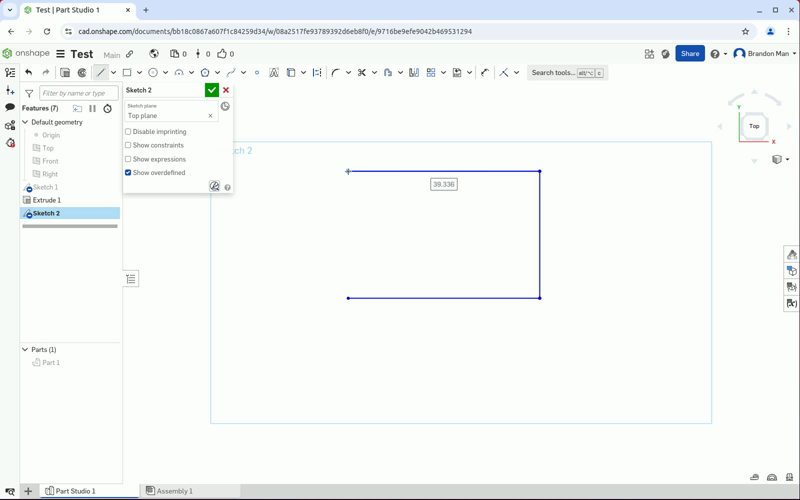
mouse_move(348, 298)
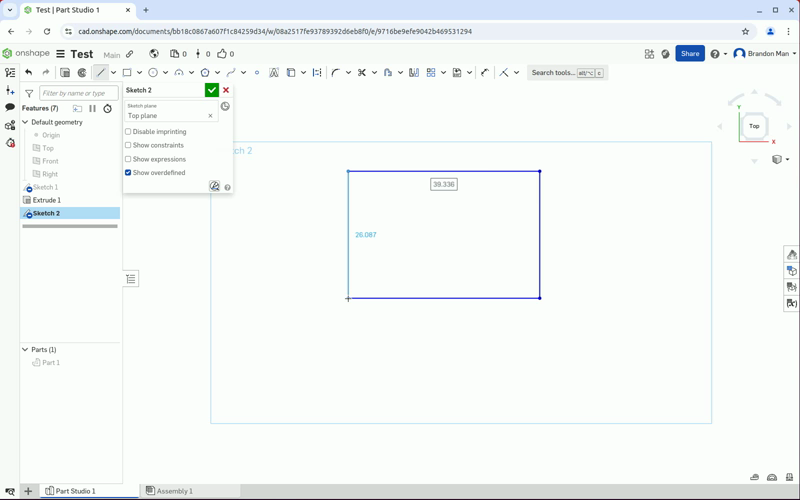
key_up(shift)
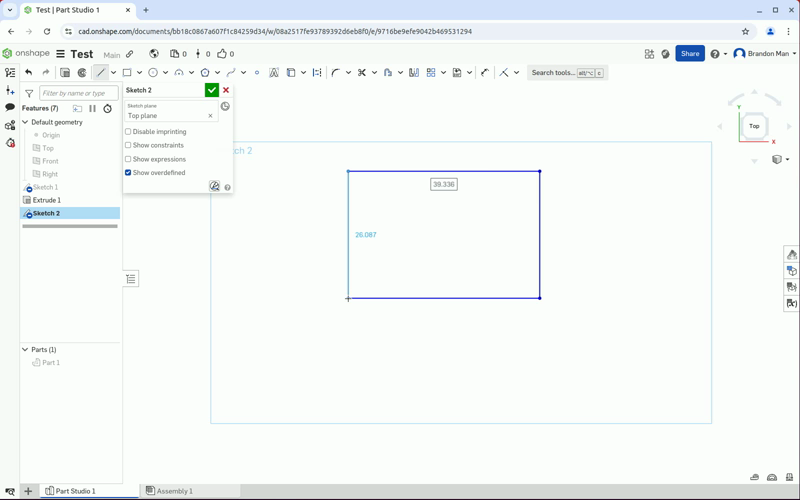
click(348, 298)
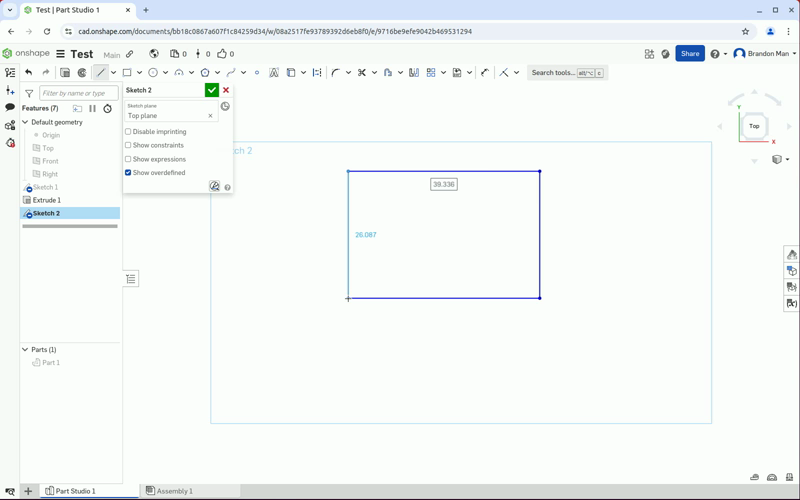
key(esc)
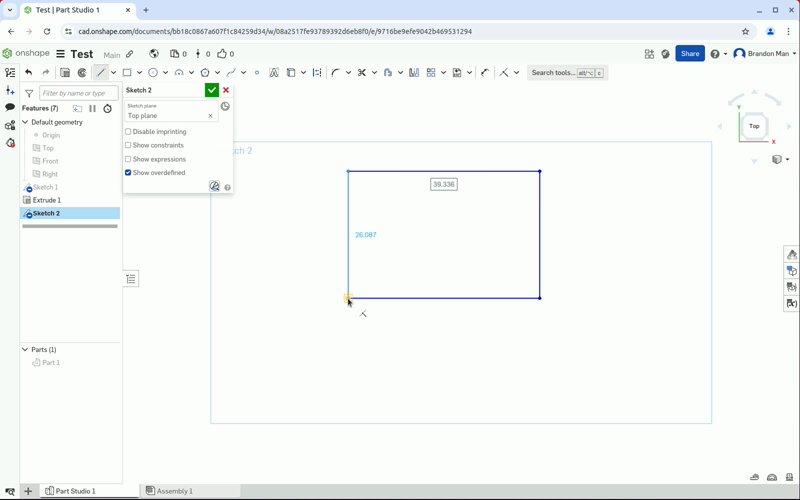
mouse_move(502, 221)
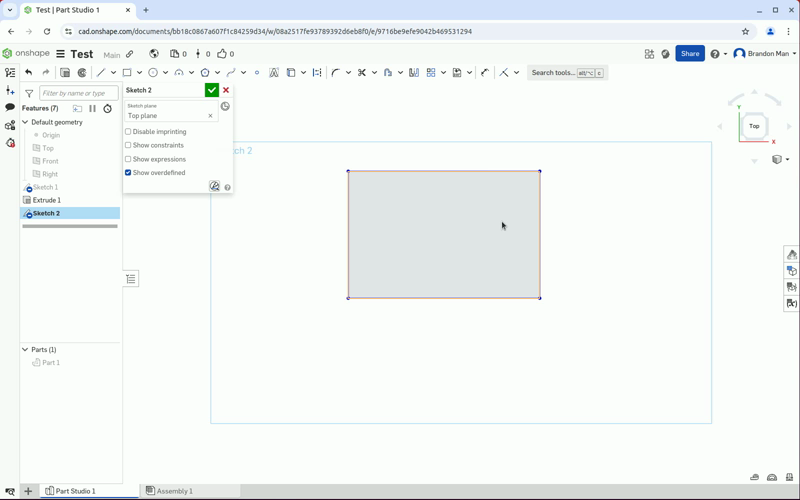
click(502, 221)
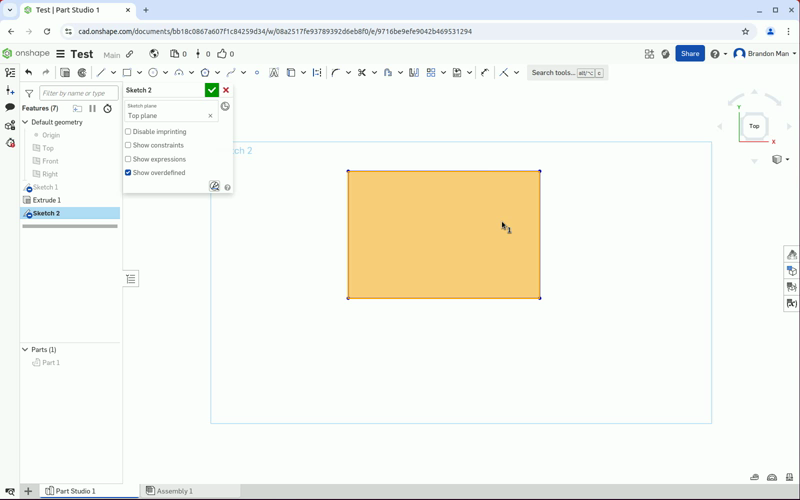
mouse_move(73, 352)
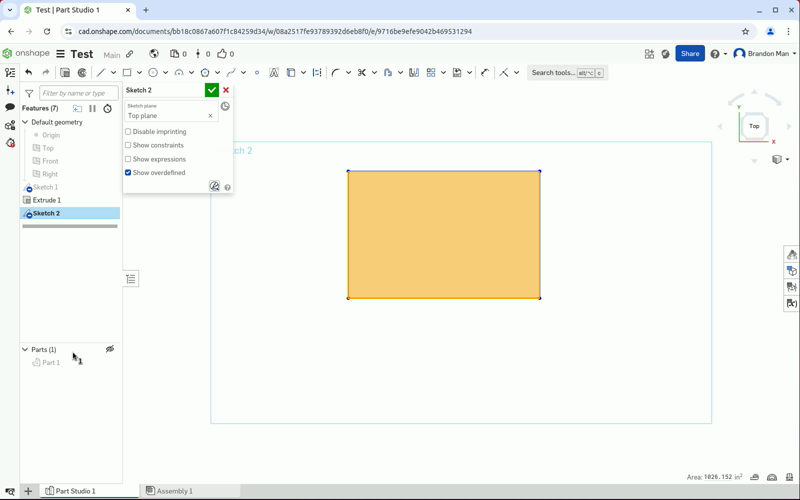
key(shift+y)
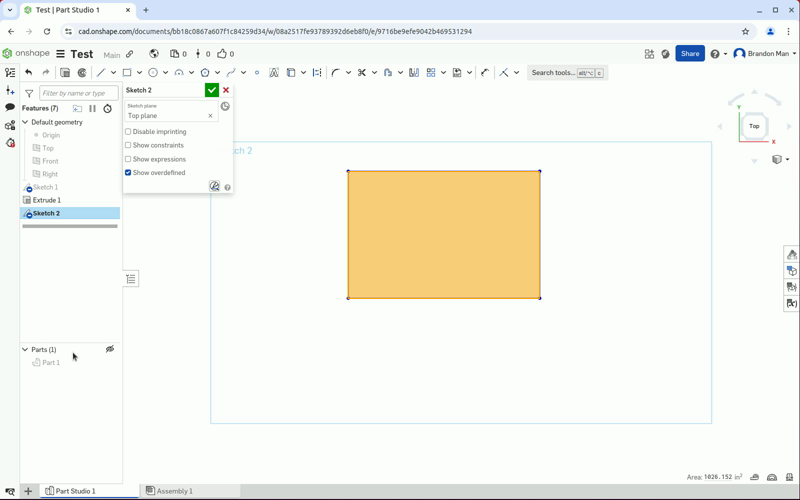
key(shift+e)
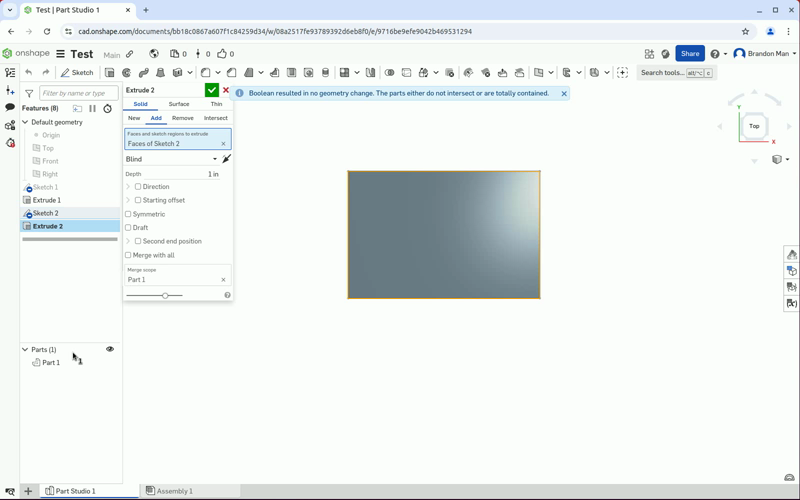
mouse_move(143, 106)
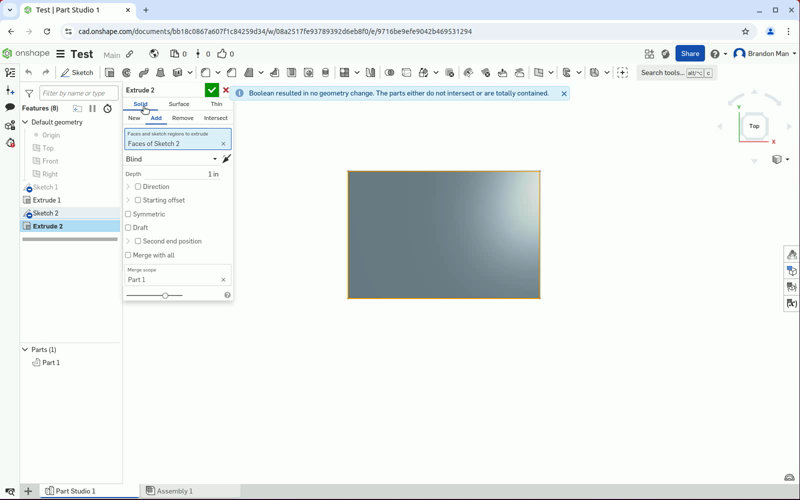
click(143, 106)
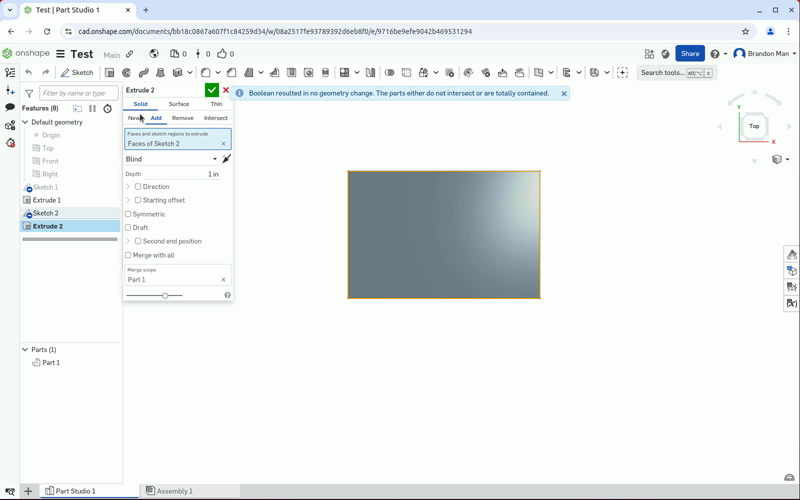
mouse_move(137, 120)
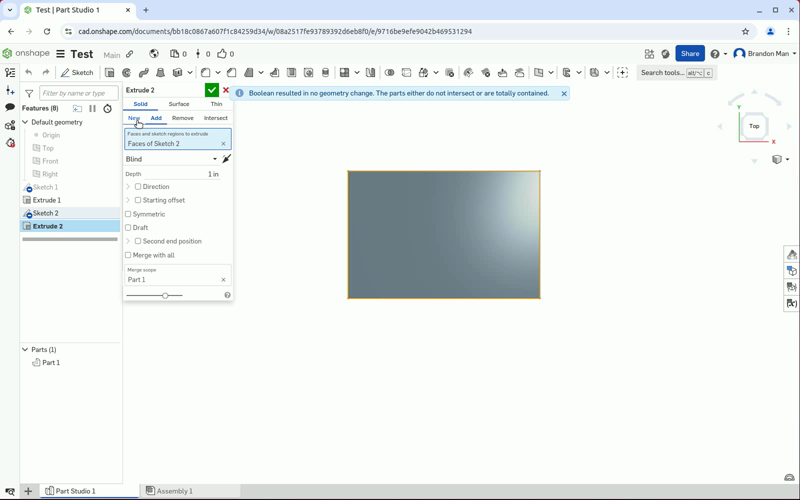
click(137, 120)
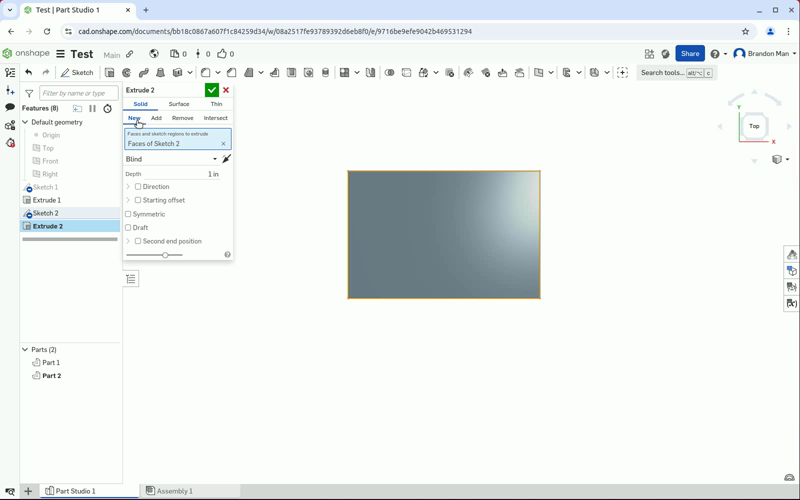
key(tab, 4)
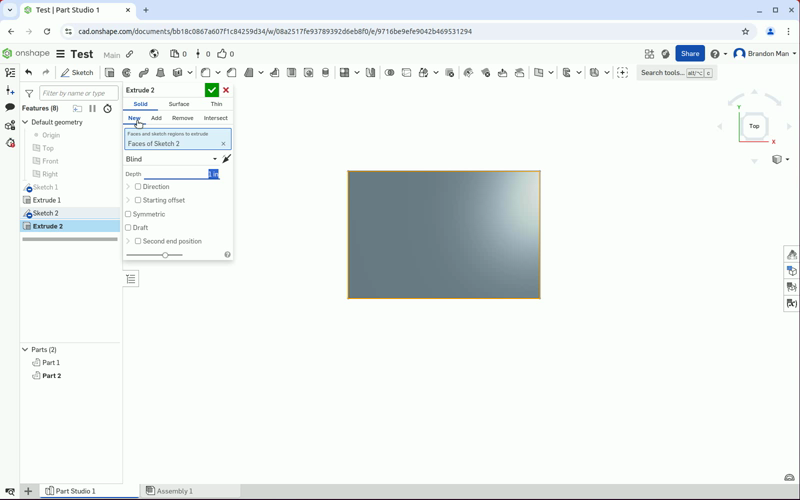
text(2.648)
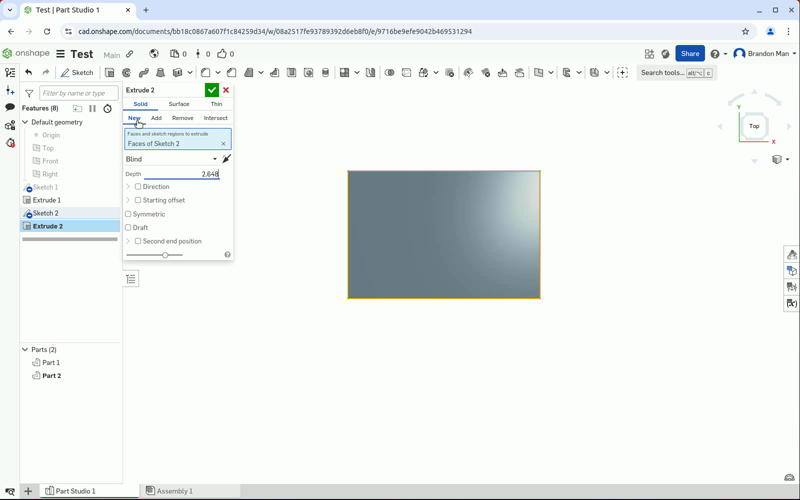
key(enter)
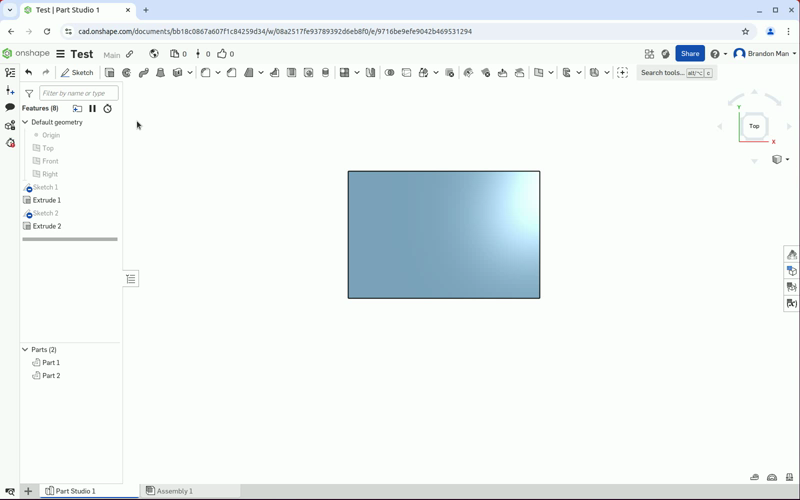
key(shift+h)
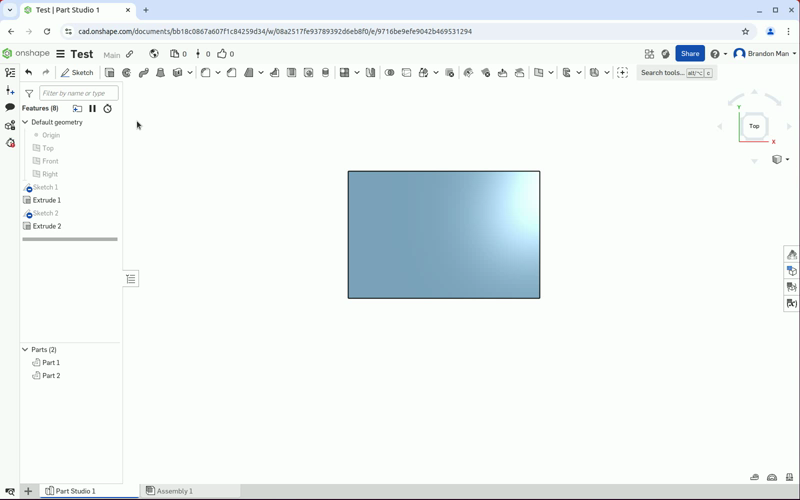
key(shift+h)
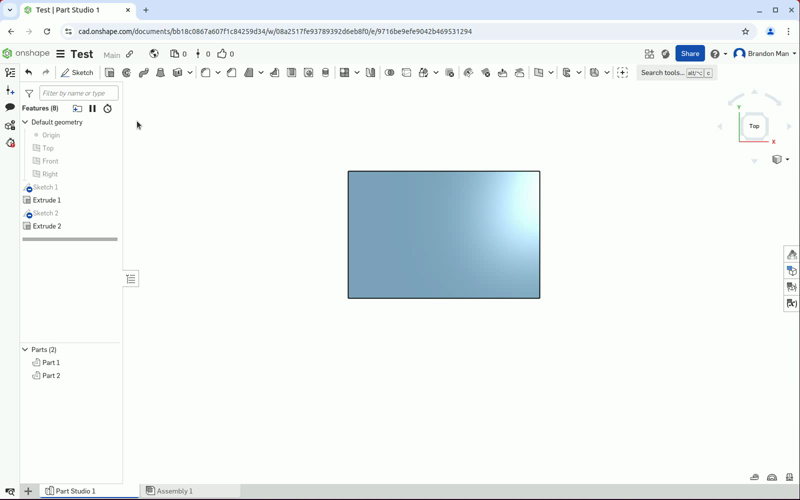
mouse_move(73, 189)
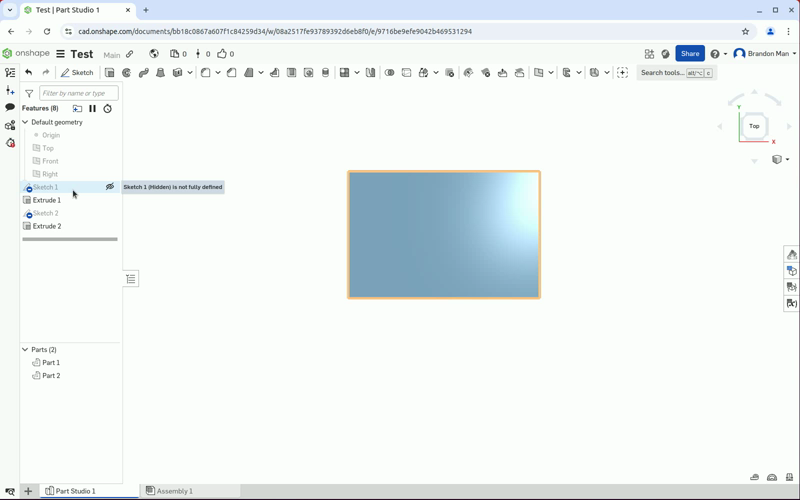
click(73, 189)
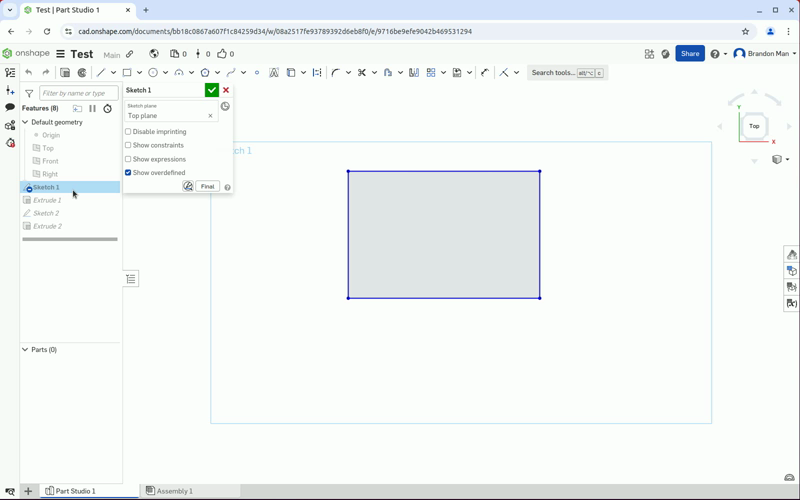
mouse_move(229, 92)
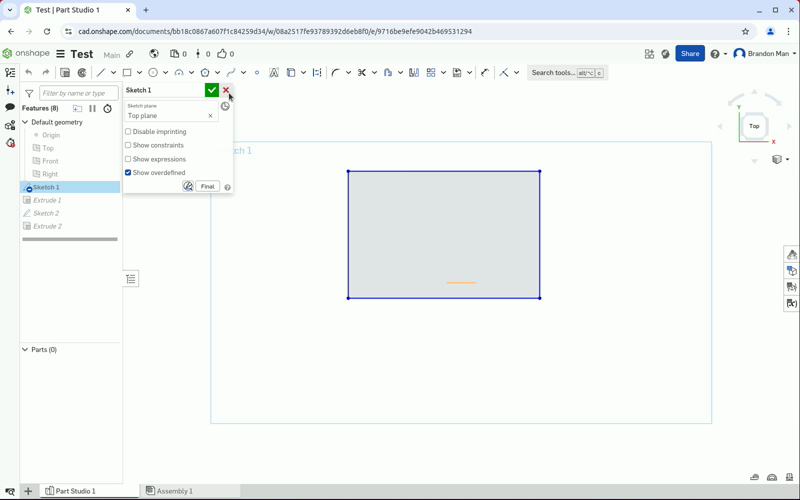
click(229, 92)
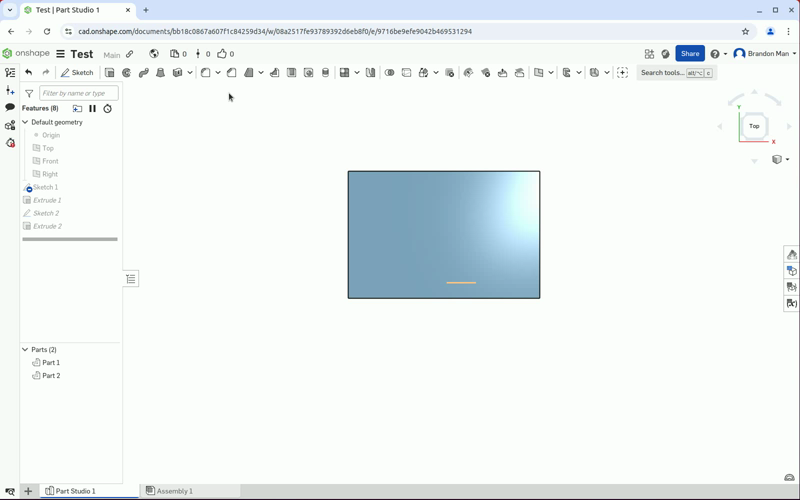
mouse_move(541, 75)
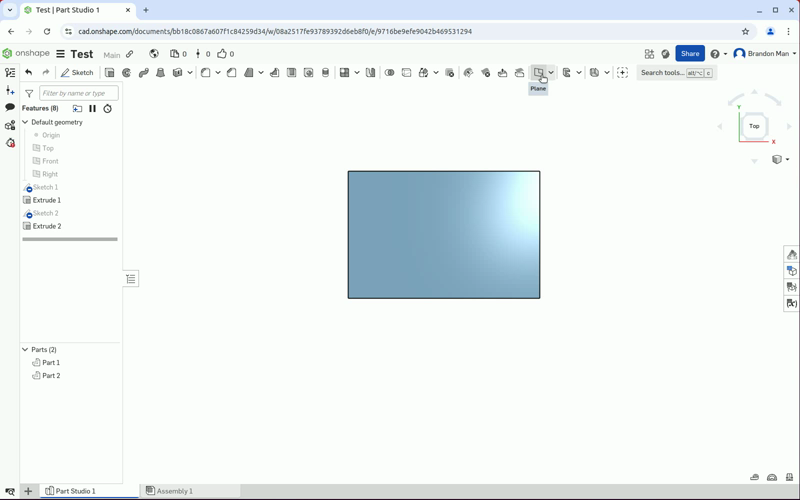
click(541, 75)
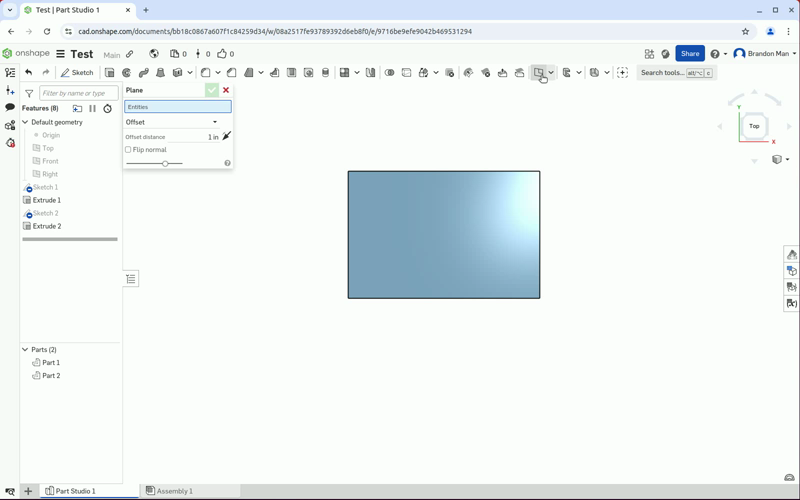
mouse_move(73, 150)
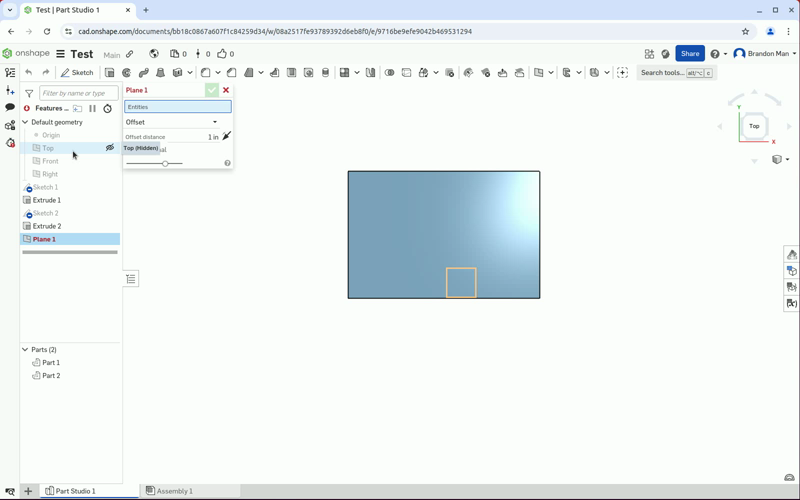
click(73, 150)
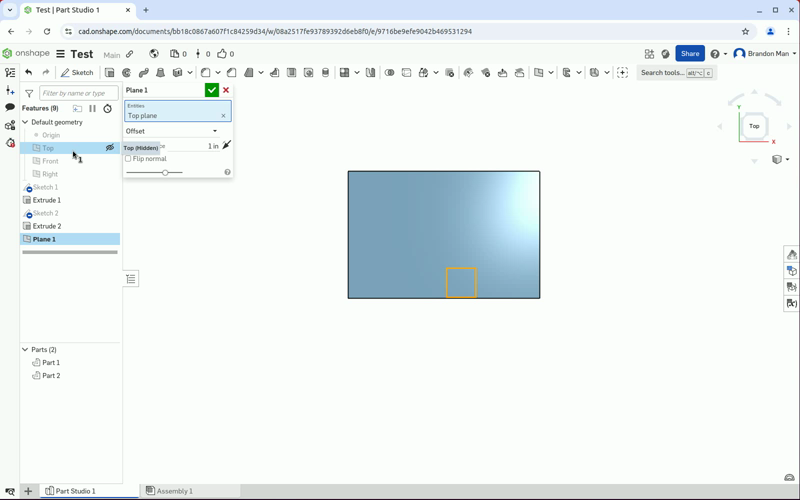
key(tab, 2)
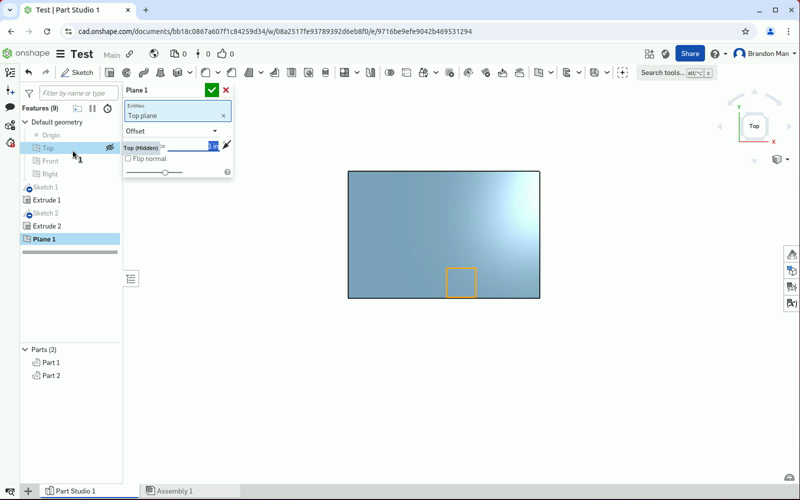
text(2.65)
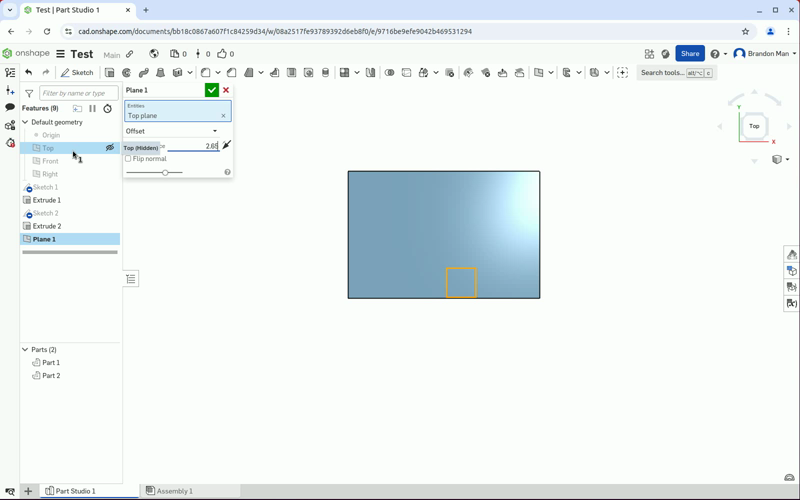
key(enter, 2)
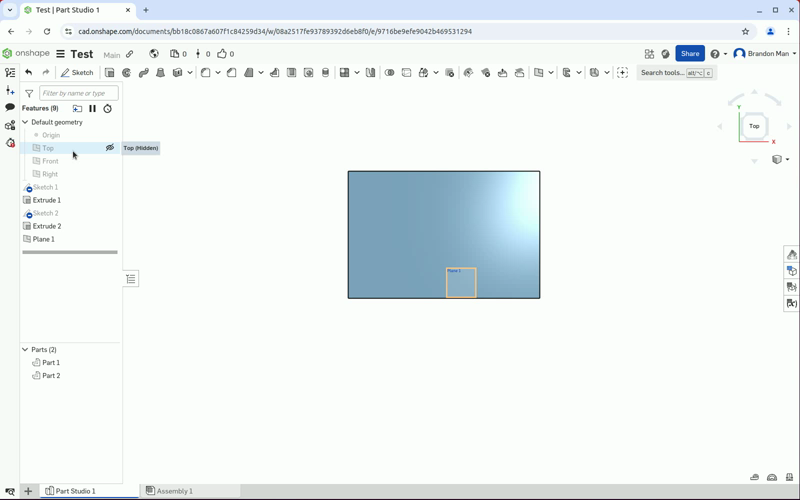
key(shift+s)
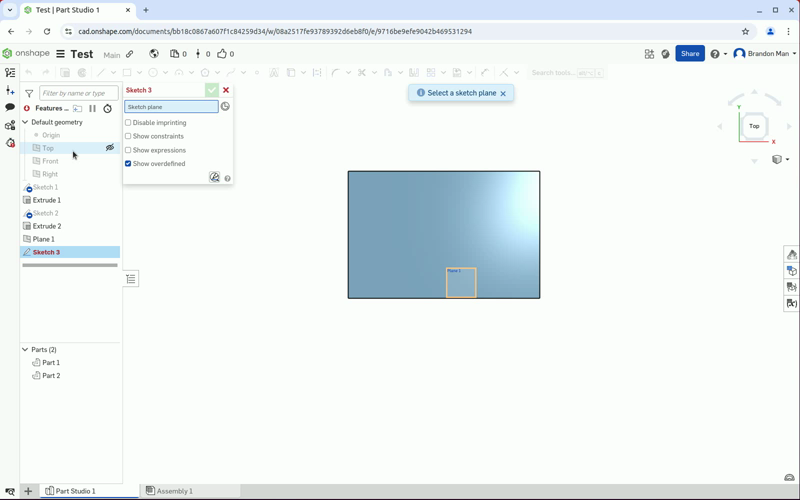
mouse_move(73, 241)
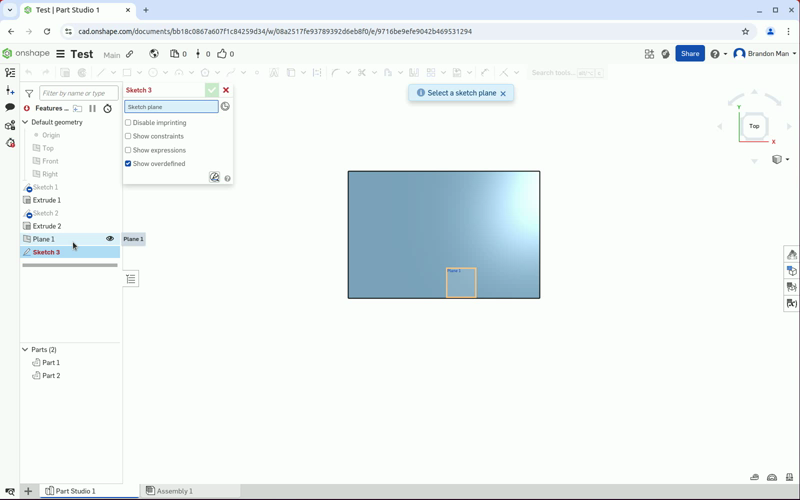
click(73, 241)
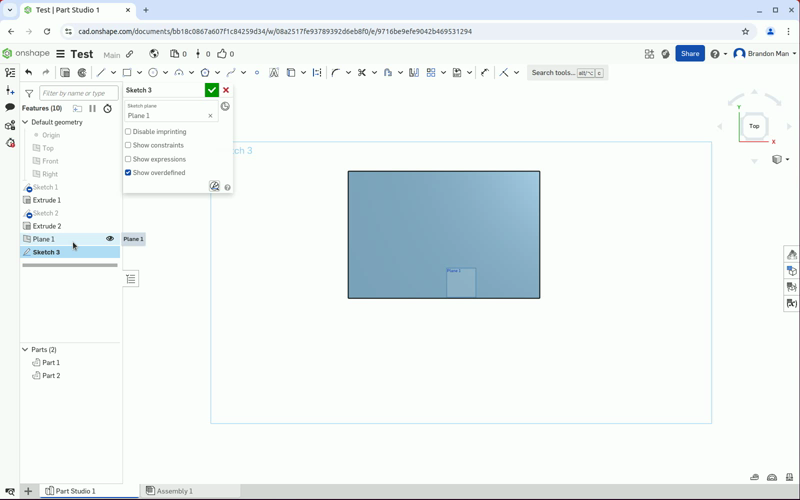
mouse_move(73, 352)
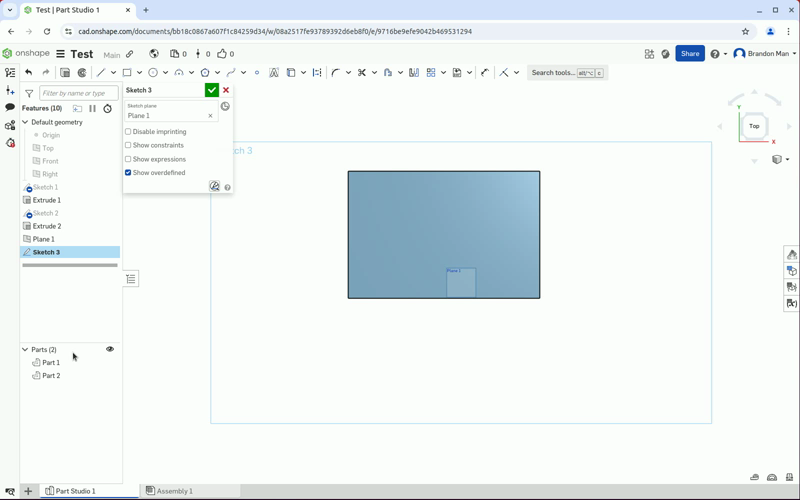
key(y)
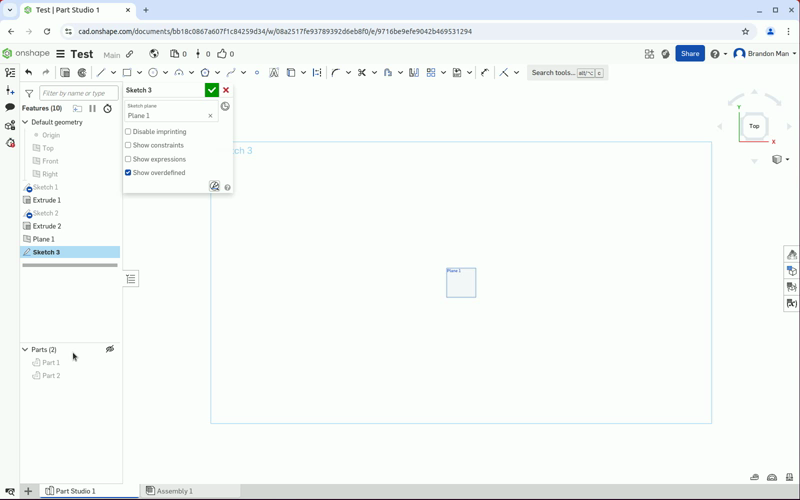
key(l)
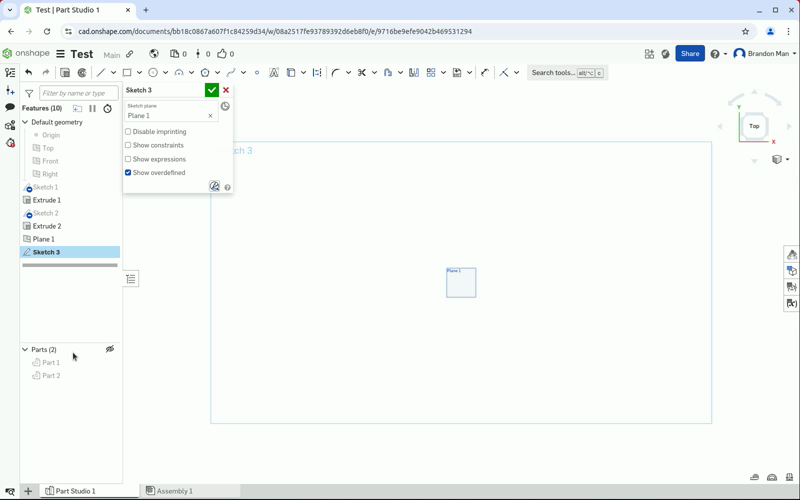
key_down(shift)
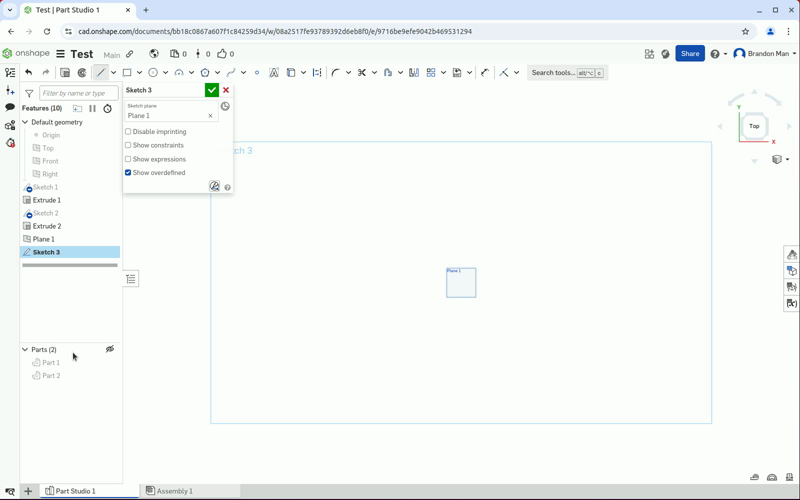
mouse_move(356, 282)
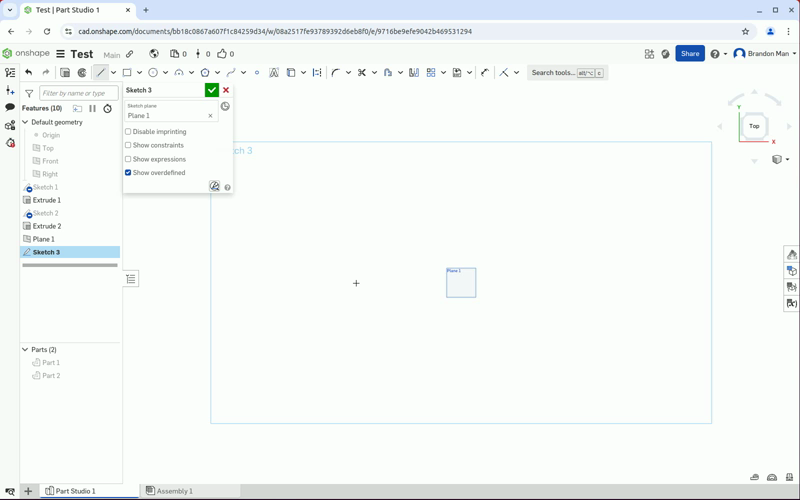
click(356, 282)
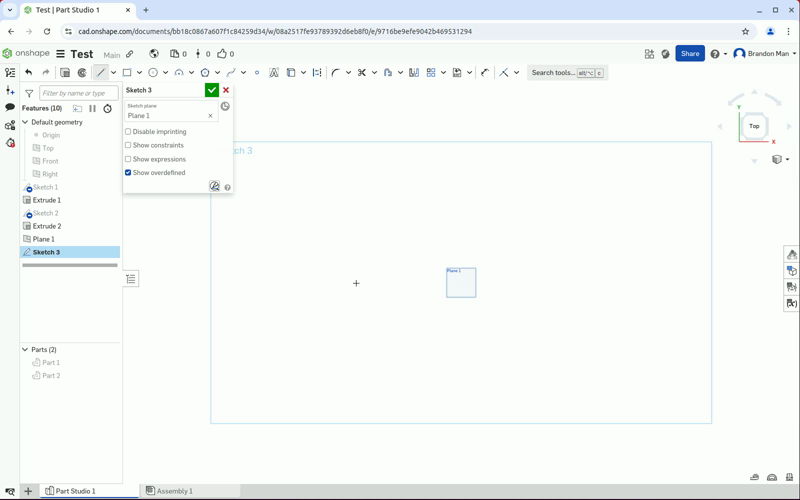
key_up(shift)
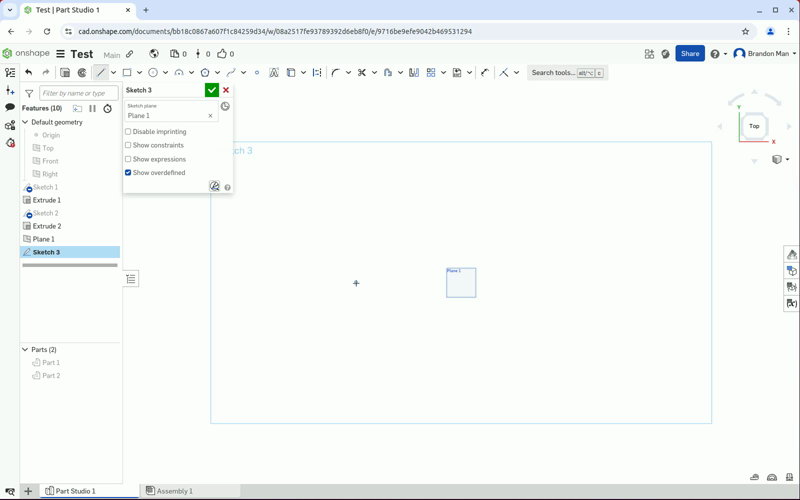
key_down(shift)
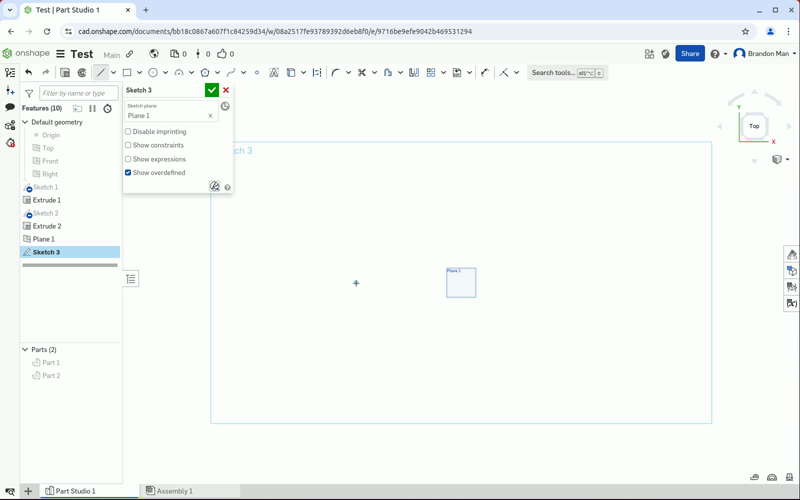
mouse_move(530, 282)
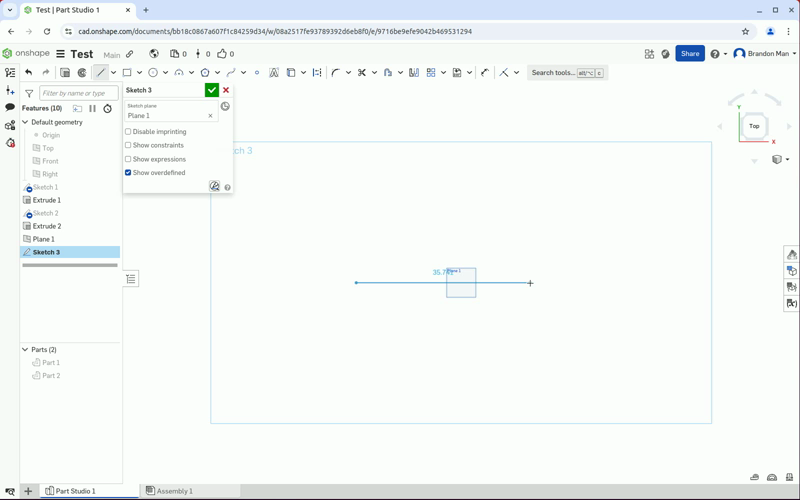
click(530, 282)
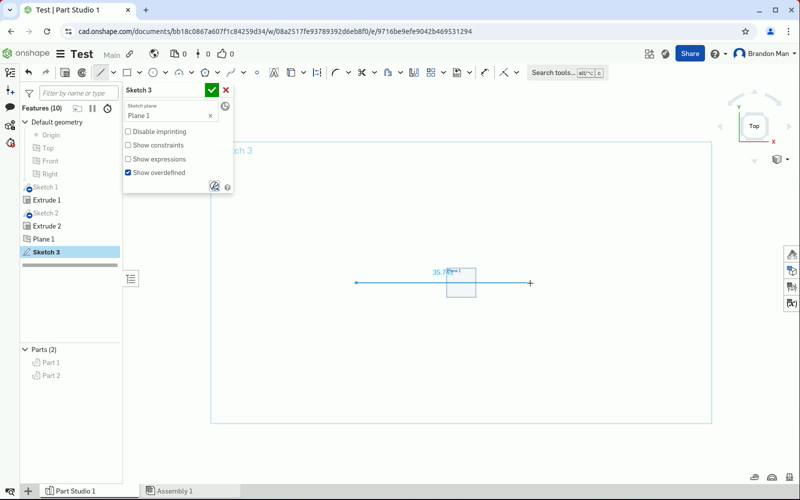
key_up(shift)
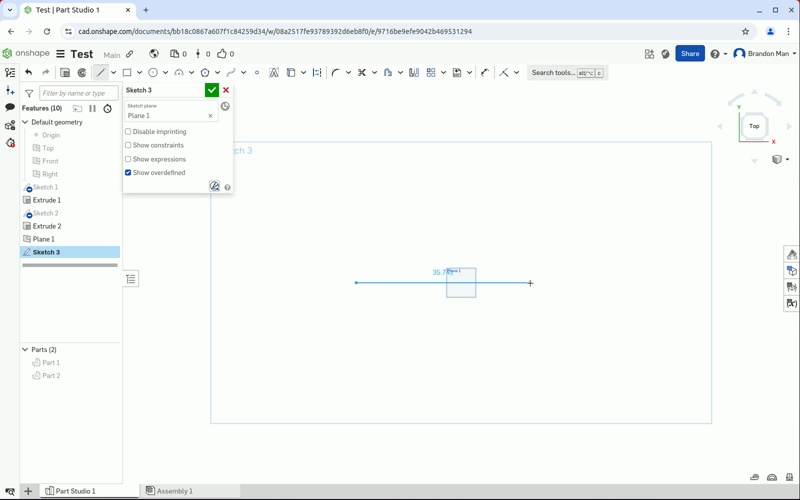
key_down(shift)
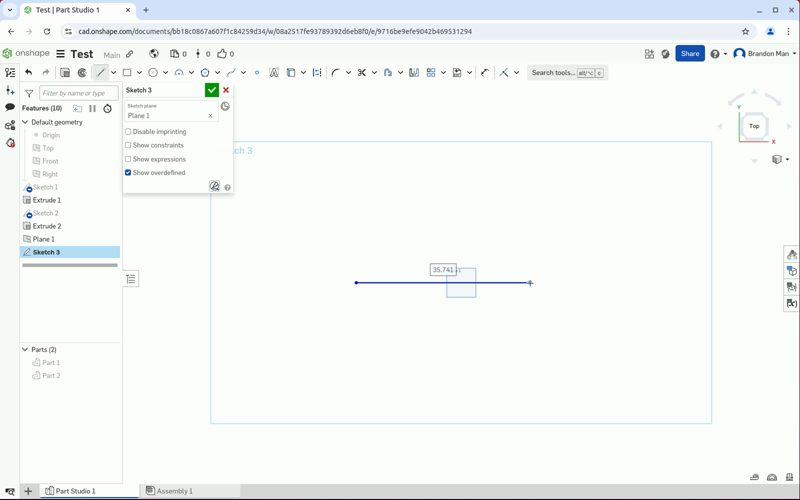
mouse_move(530, 174)
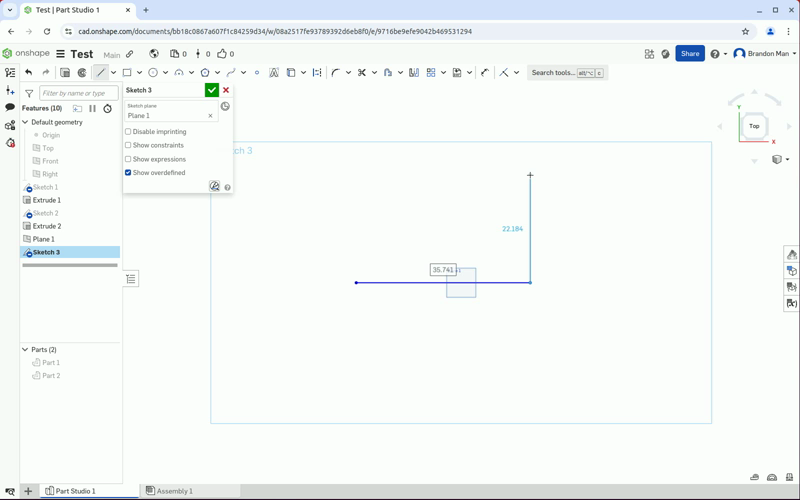
click(530, 174)
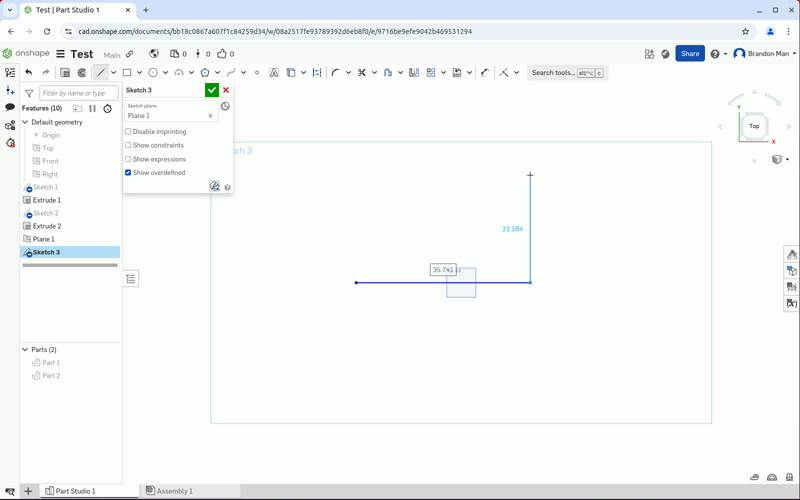
key_up(shift)
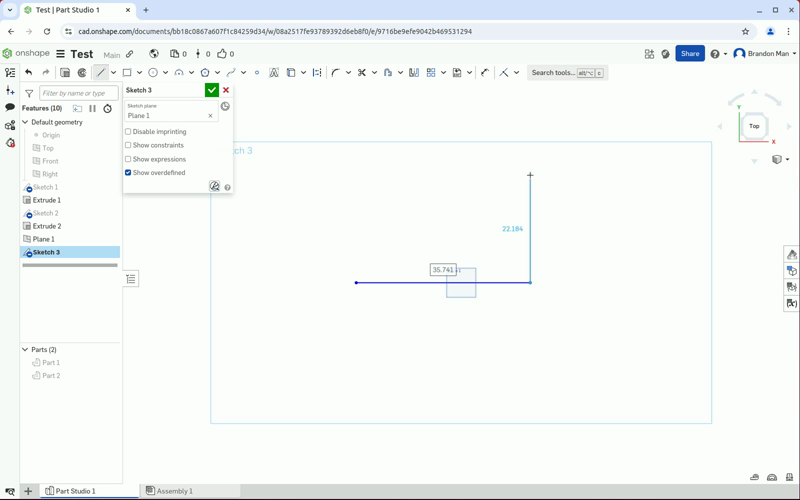
key_down(shift)
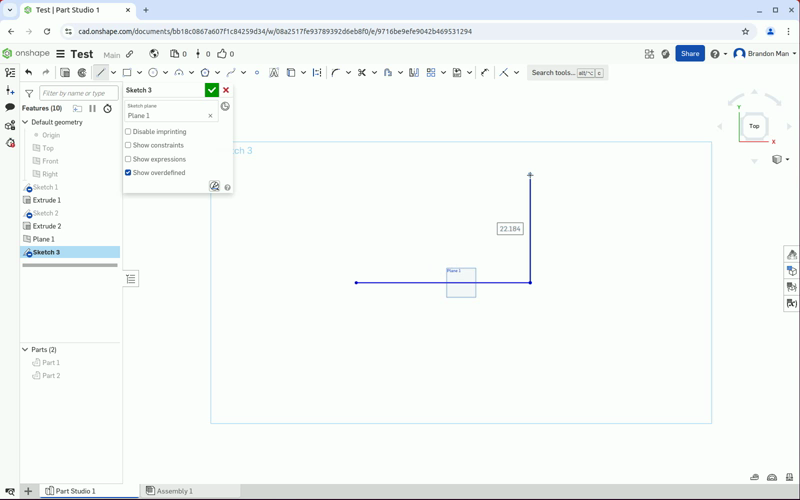
mouse_move(356, 174)
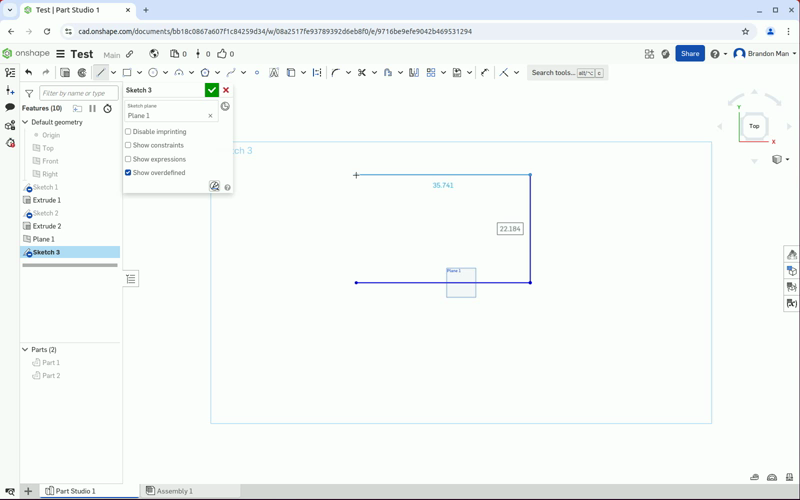
click(356, 174)
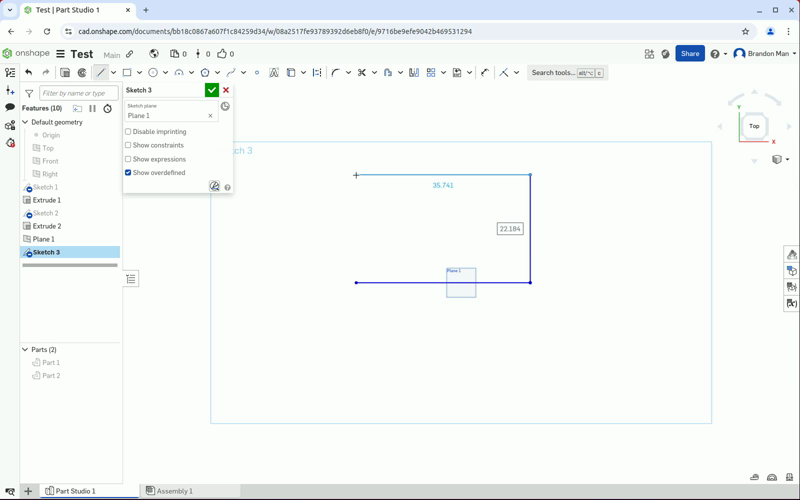
key_up(shift)
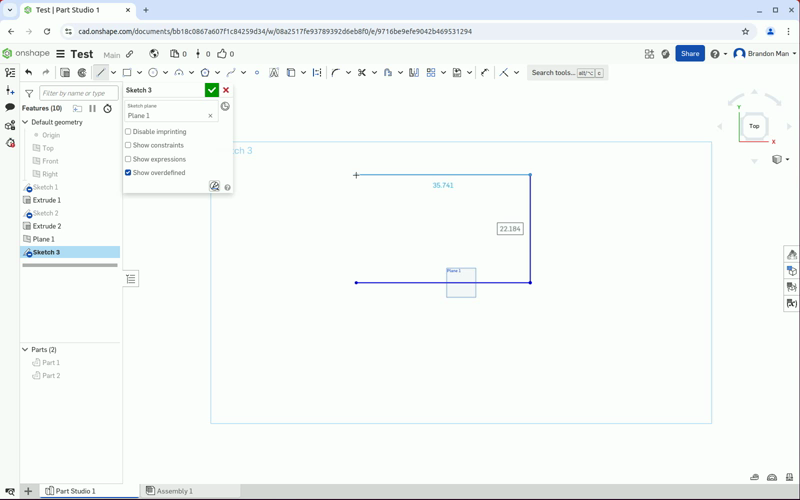
key_down(shift)
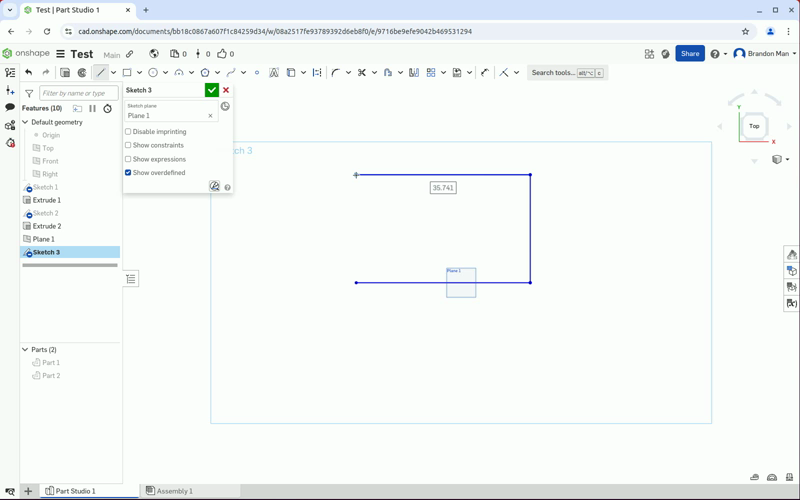
mouse_move(356, 282)
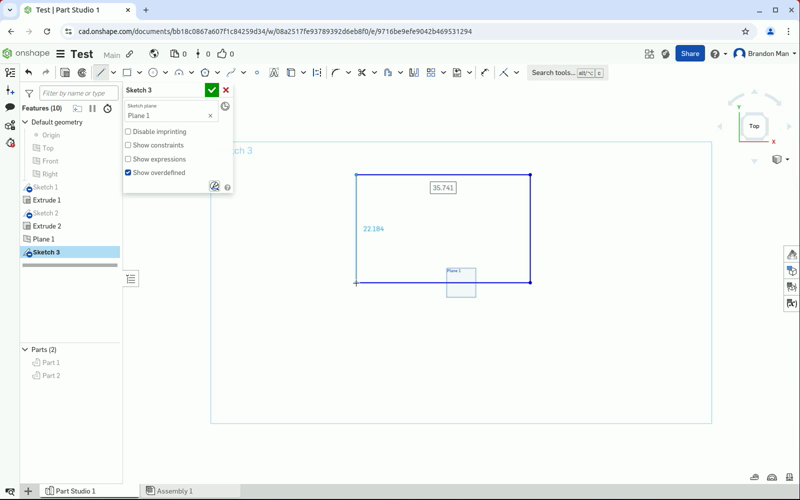
key_up(shift)
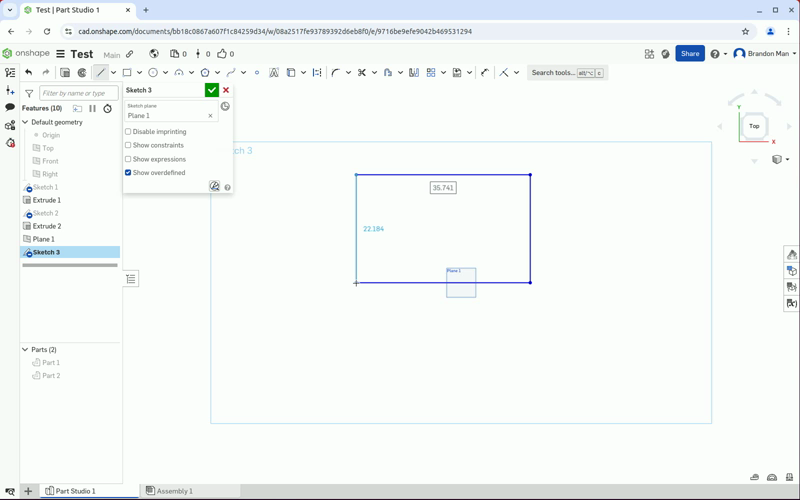
click(356, 282)
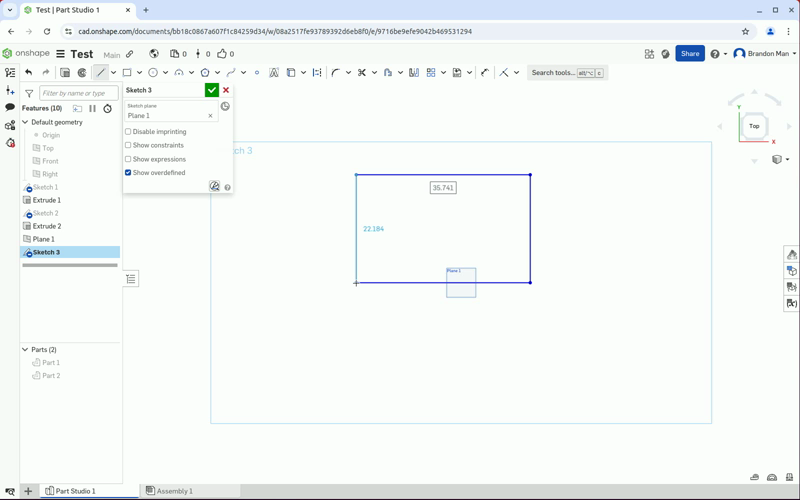
key(esc)
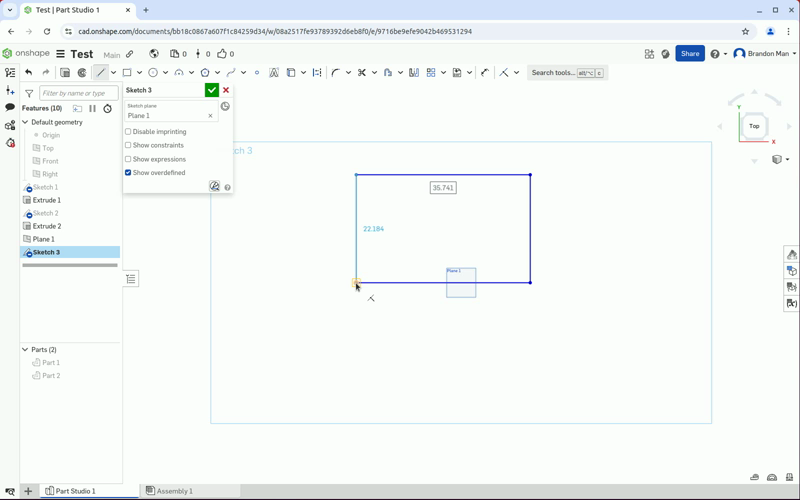
mouse_move(458, 234)
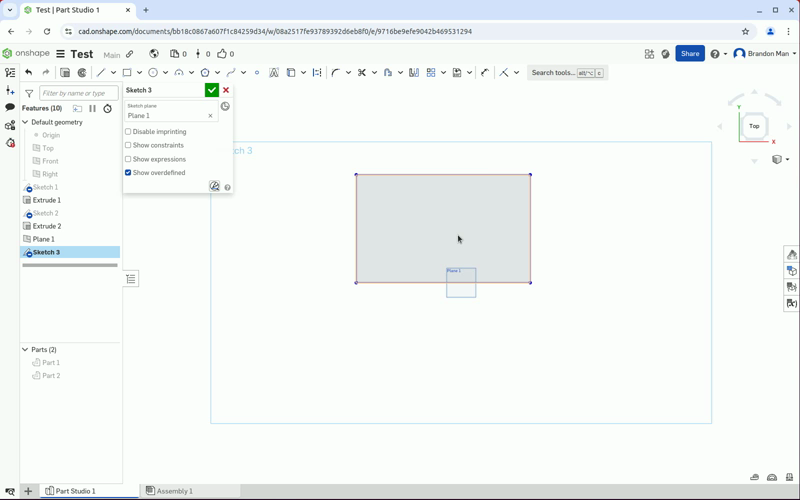
click(458, 234)
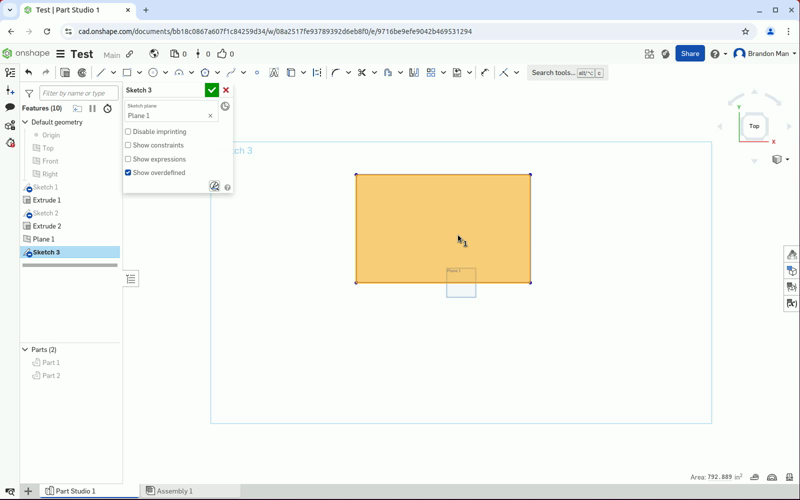
mouse_move(73, 352)
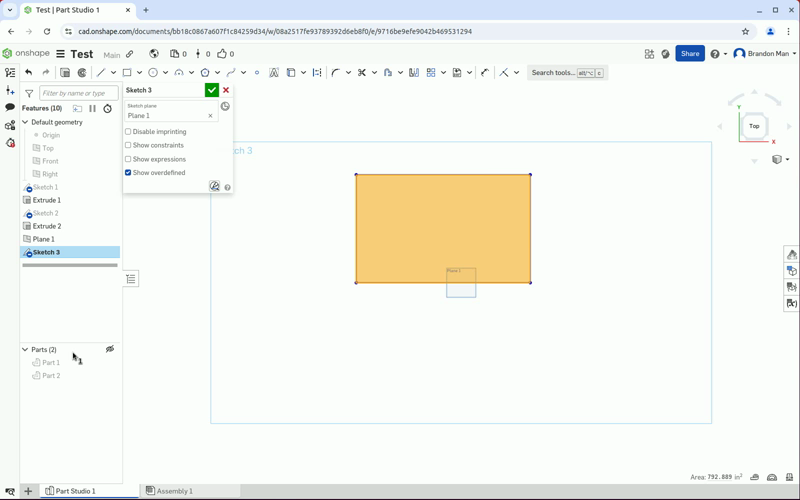
key(shift+y)
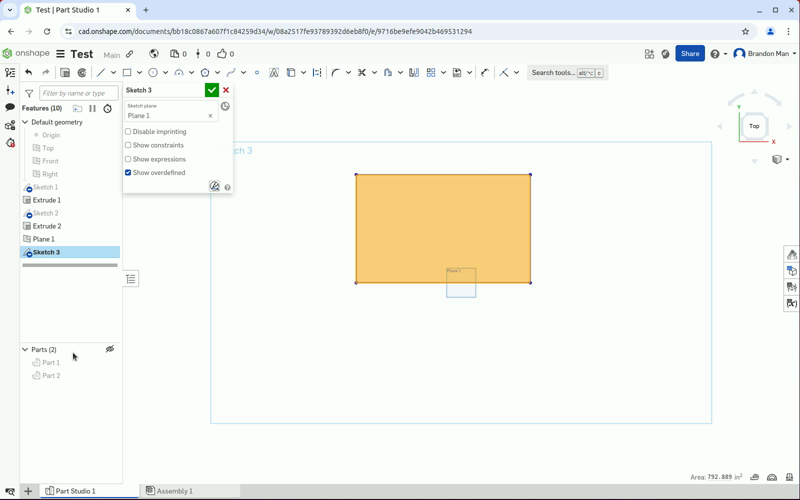
key(shift+e)
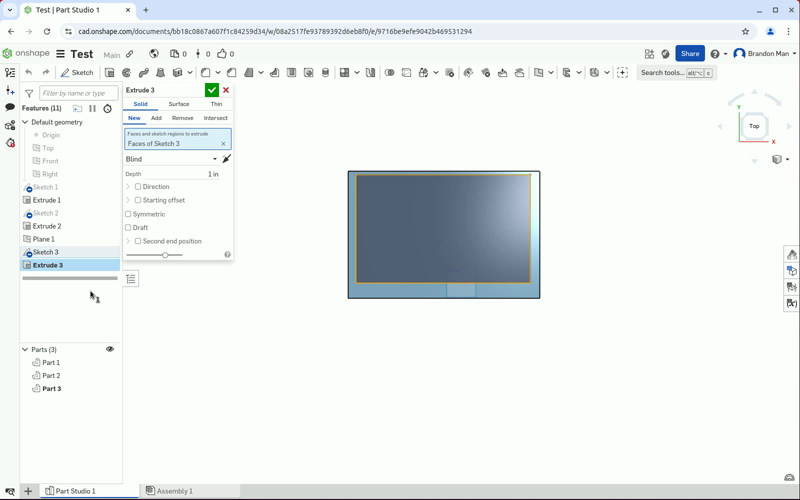
mouse_move(143, 106)
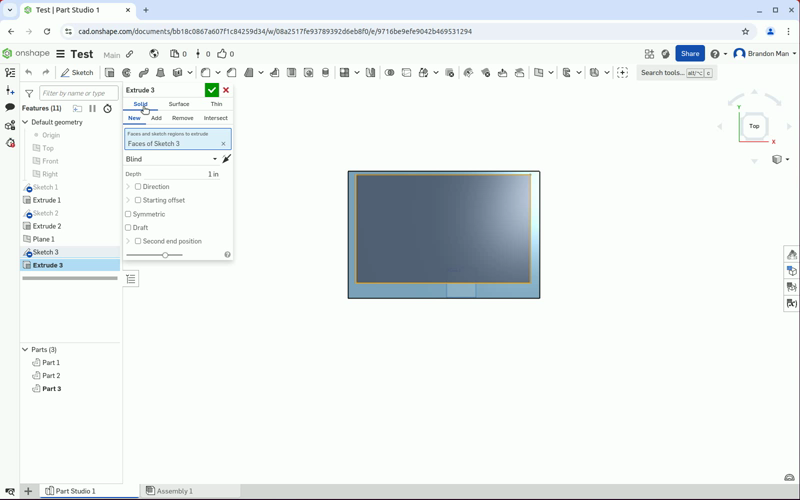
click(143, 106)
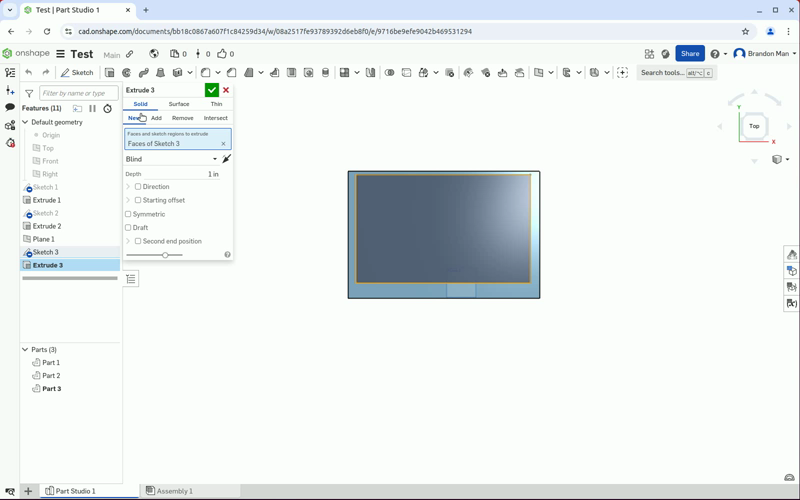
mouse_move(137, 120)
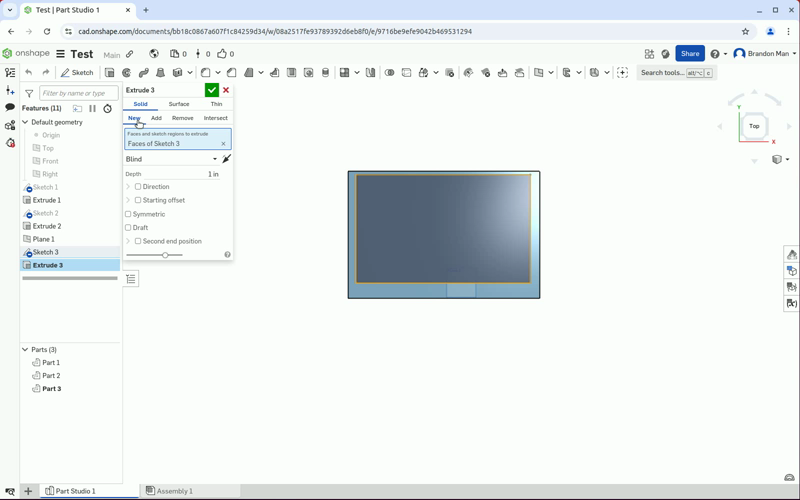
click(137, 120)
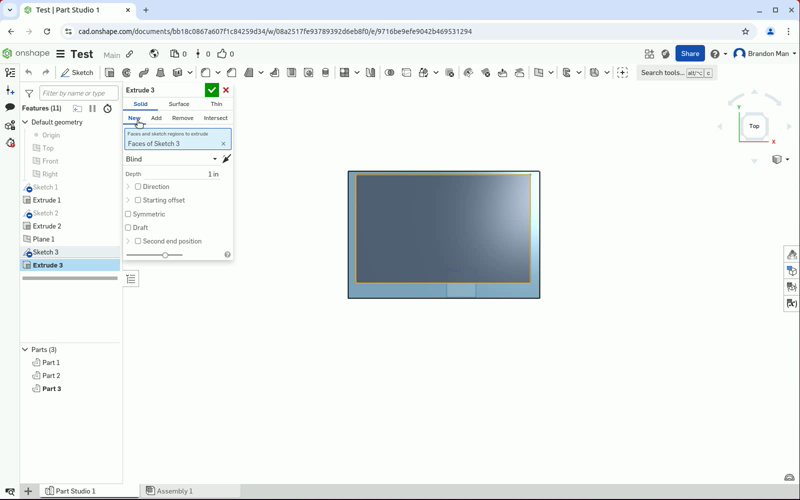
key(tab, 4)
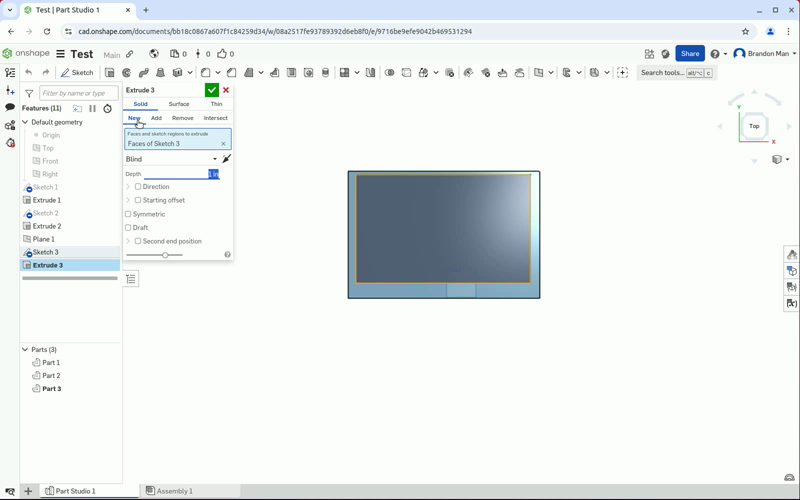
text(1.204)
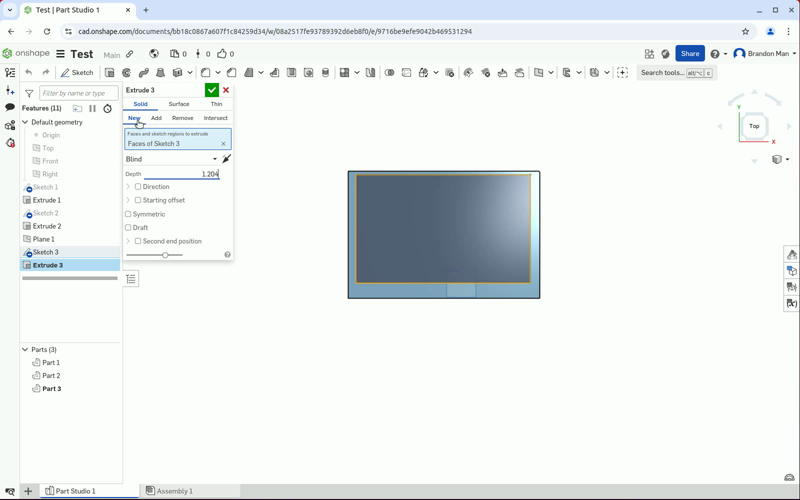
key(enter)
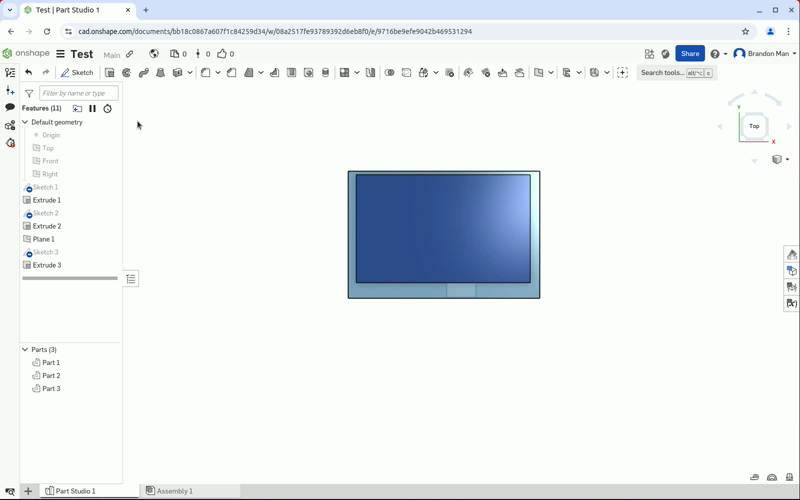
key(shift+h)
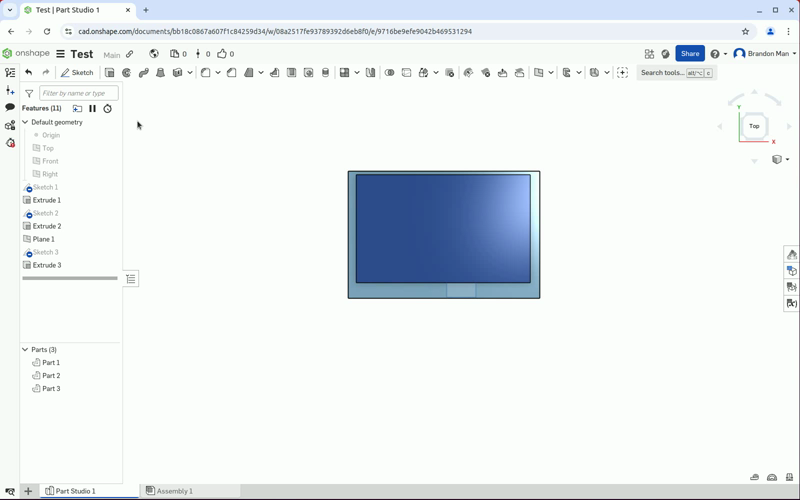
key(shift+h)
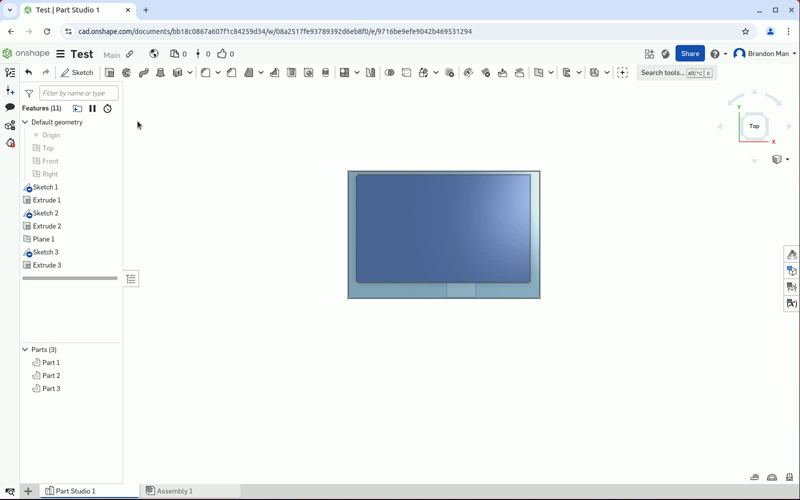
key(shift+7)
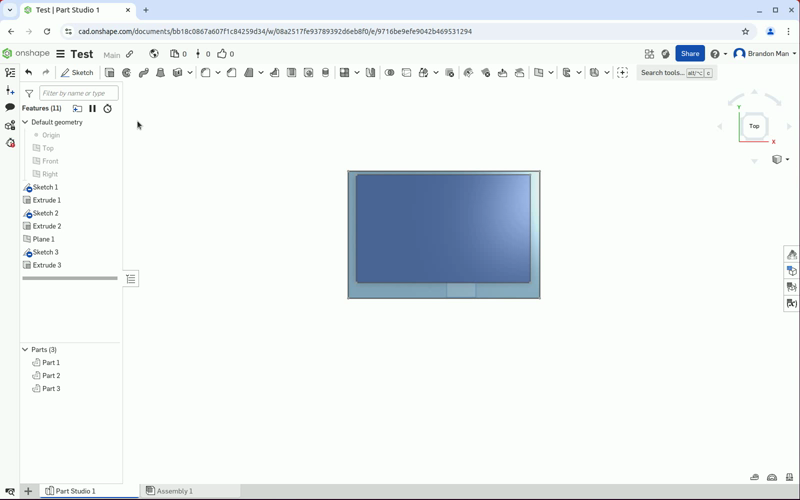
key(up, 3)
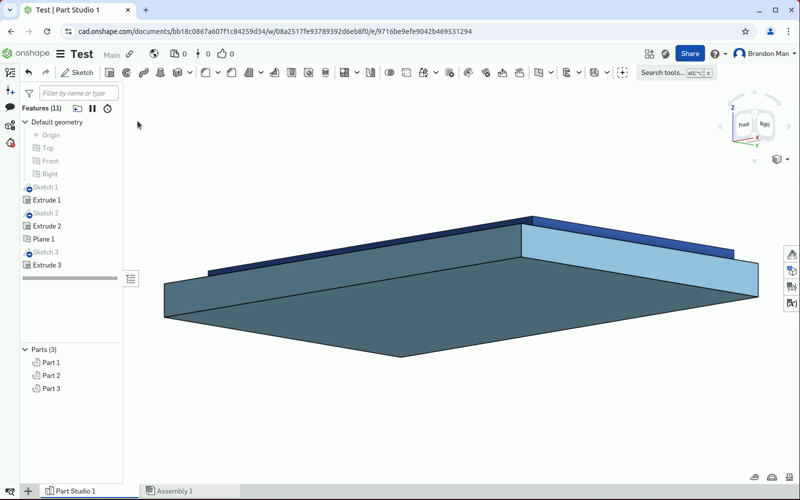
key(left, 3)
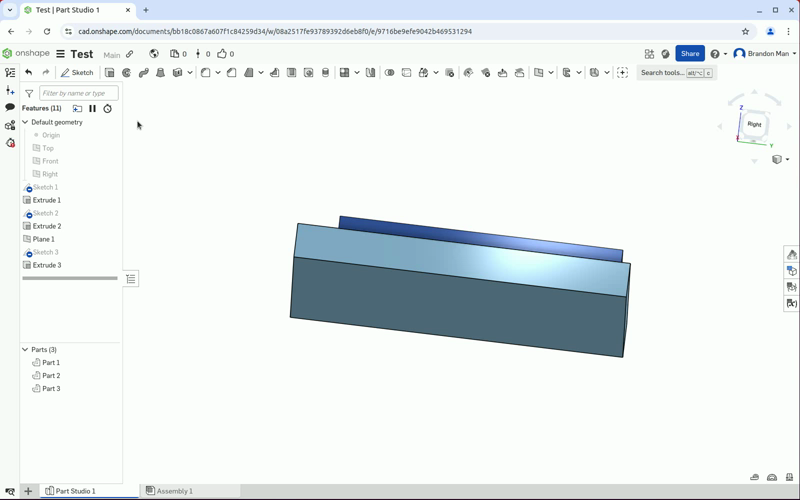
key(right, 3)
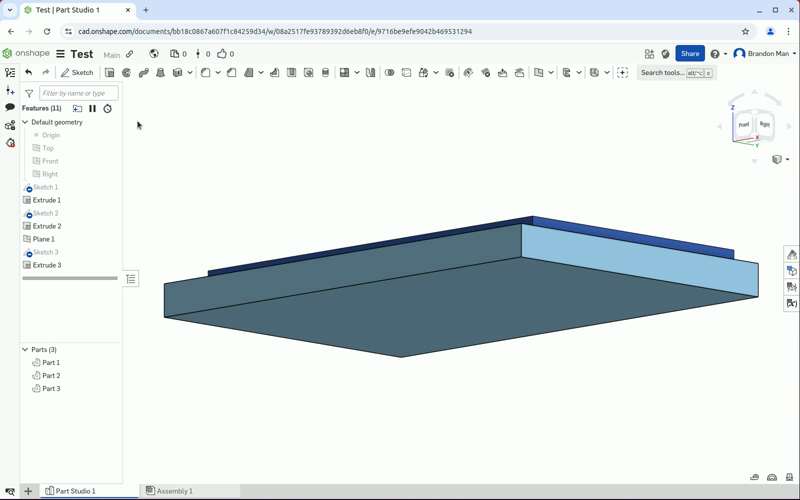
key(down, 3)
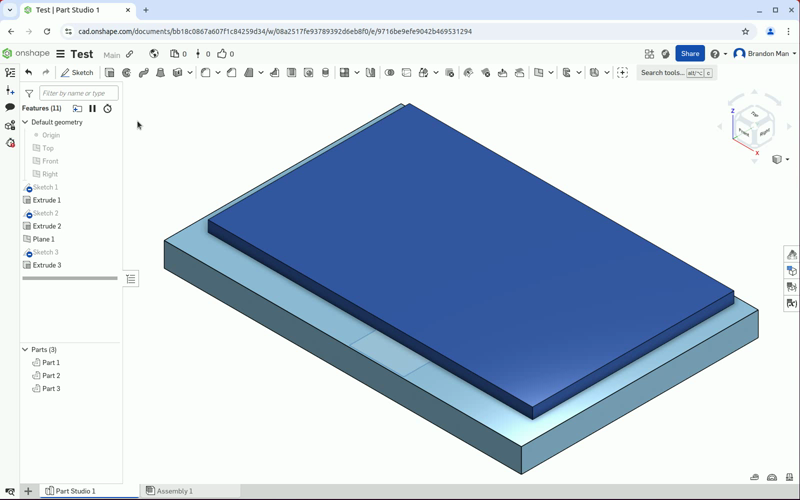
mouse_move(73, 189)
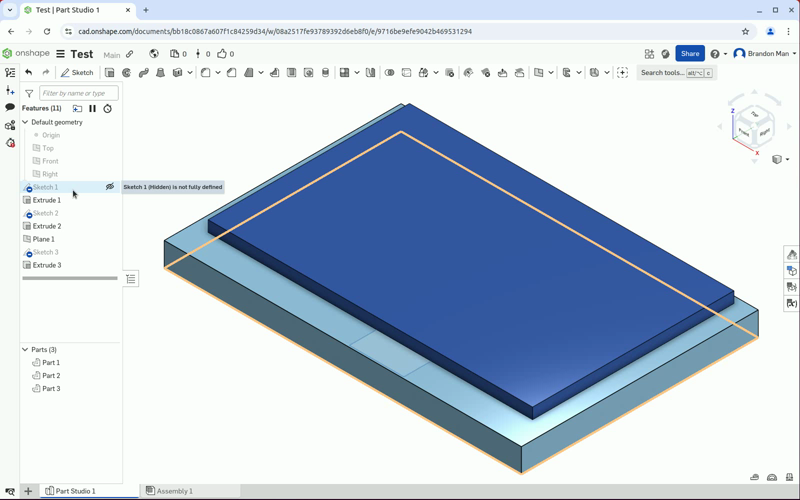
click(73, 189)